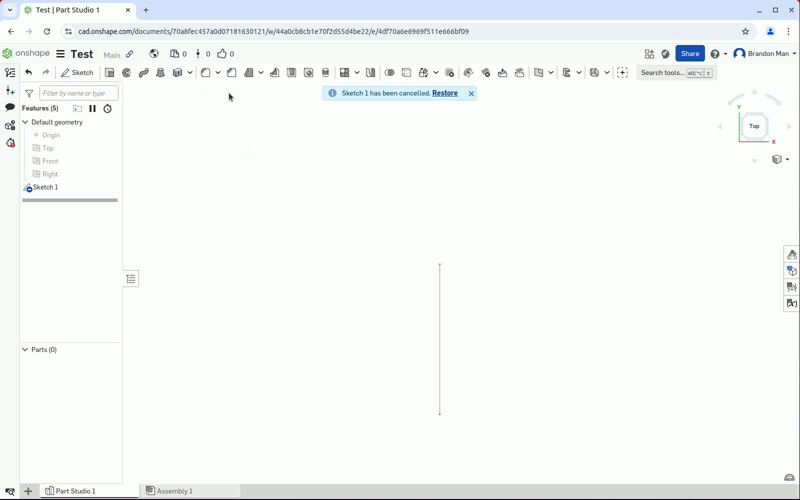
key(shift+h)
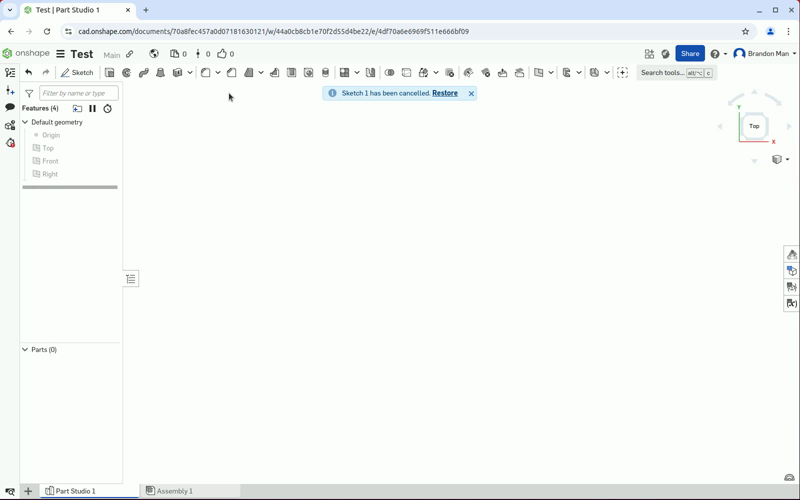
key(shift+s)
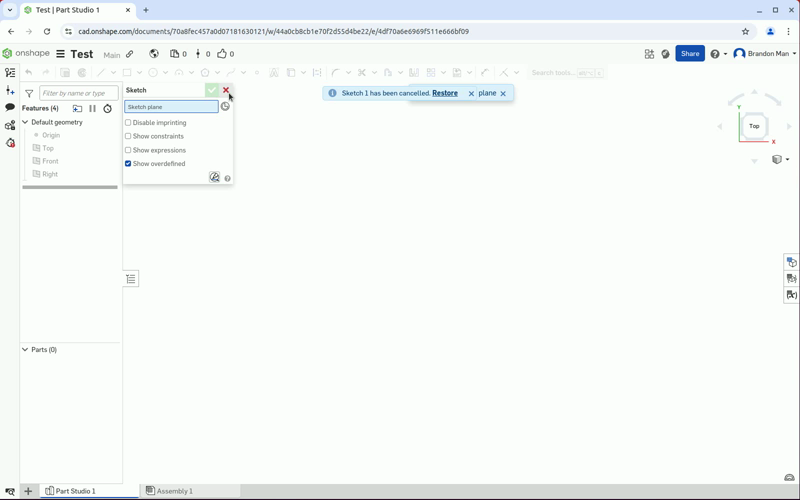
mouse_move(73, 150)
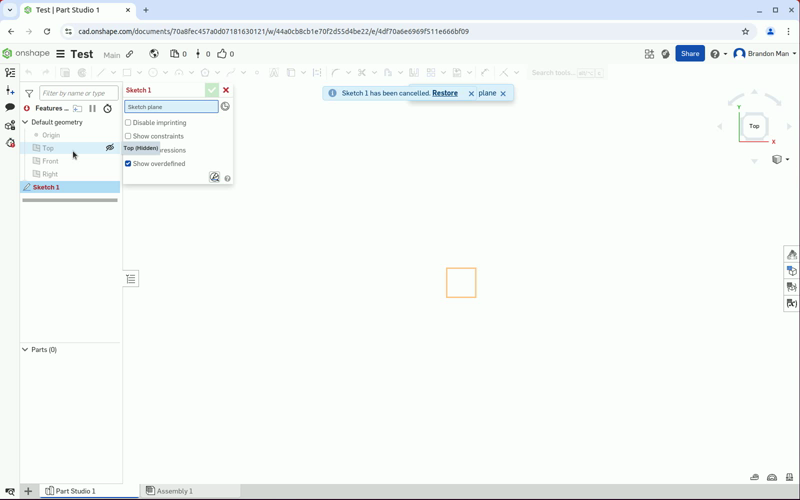
click(73, 150)
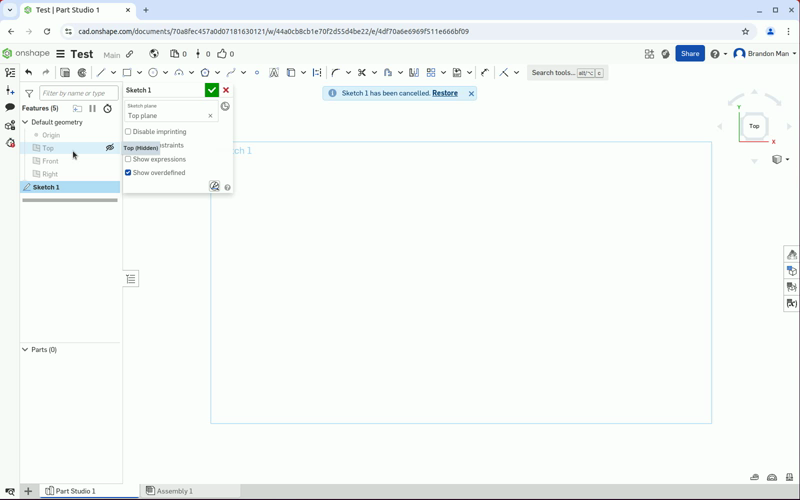
mouse_move(73, 352)
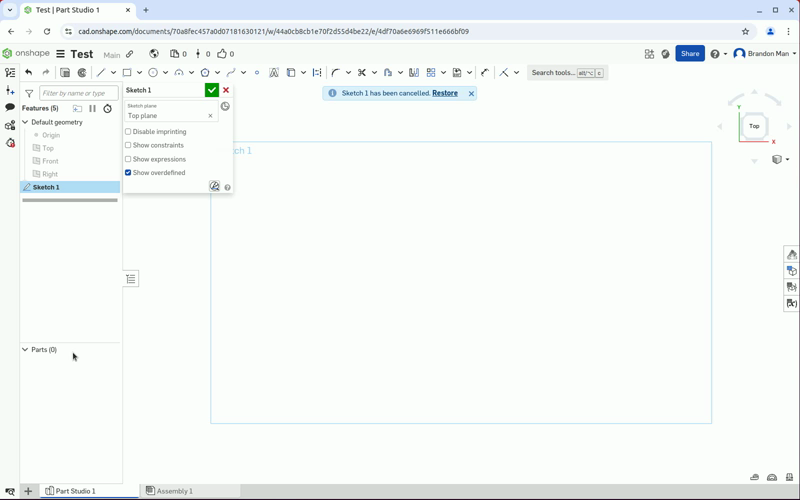
key(y)
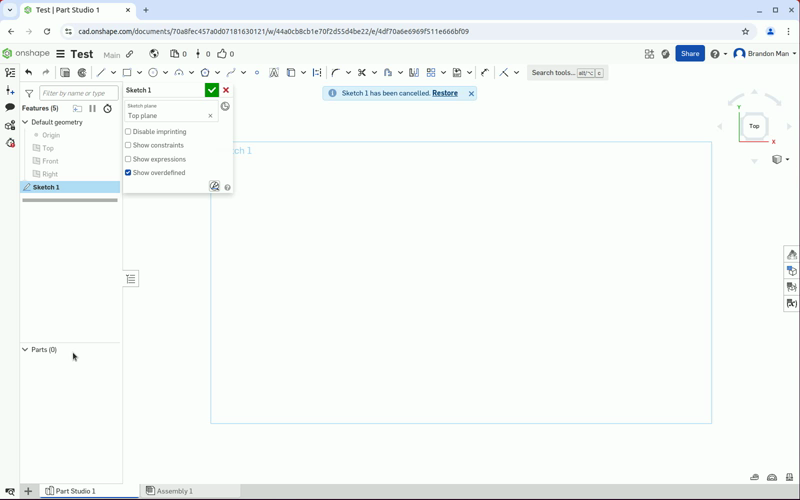
key(l)
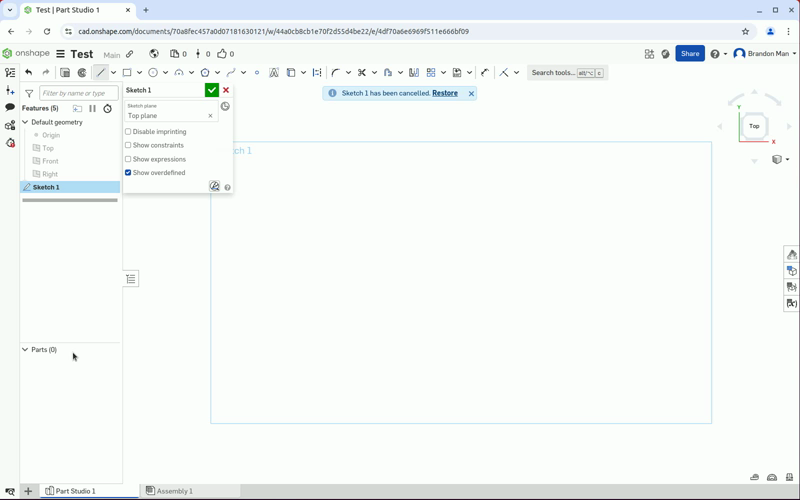
key_down(shift)
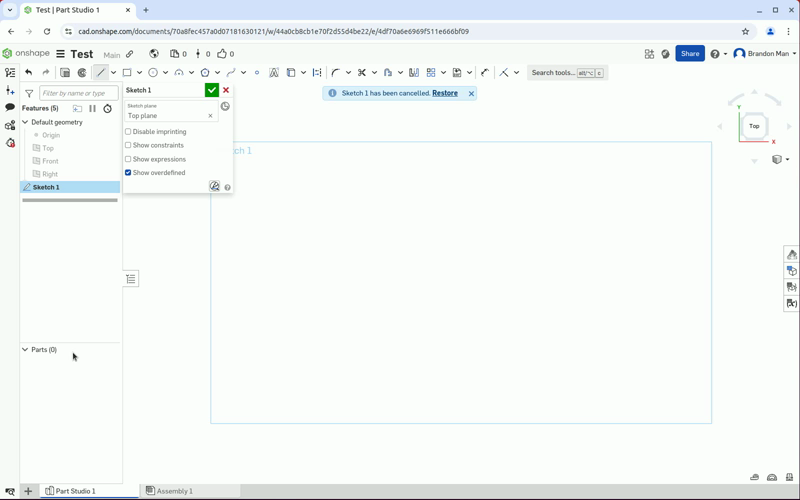
mouse_move(406, 342)
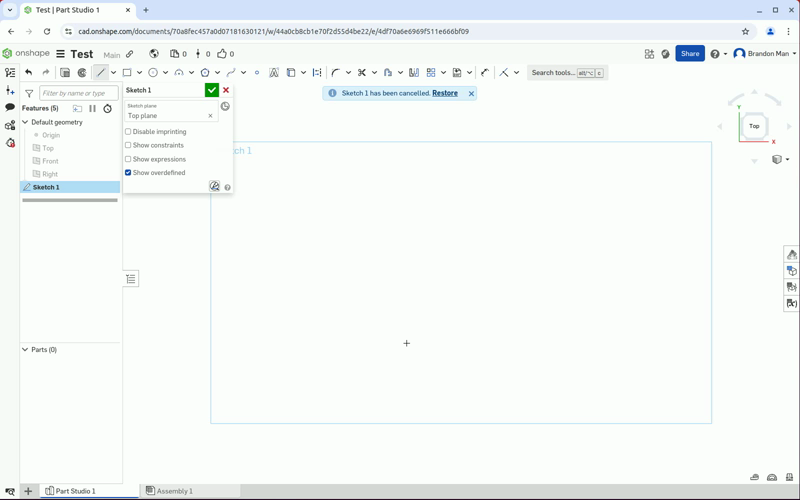
click(406, 342)
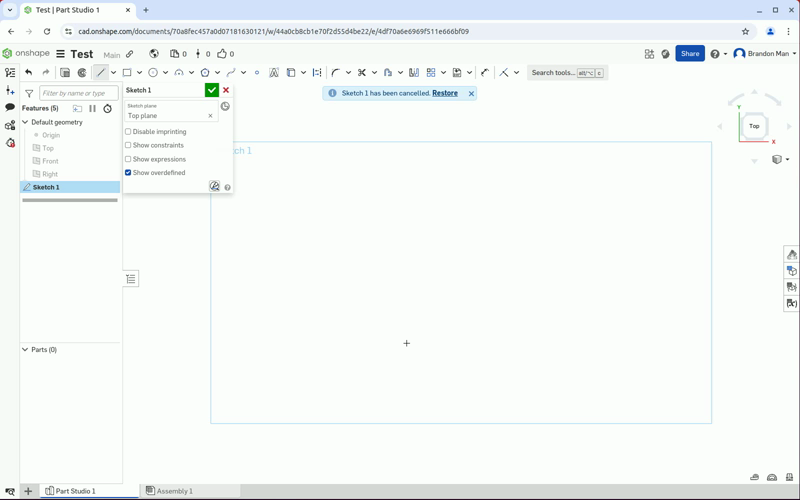
key_up(shift)
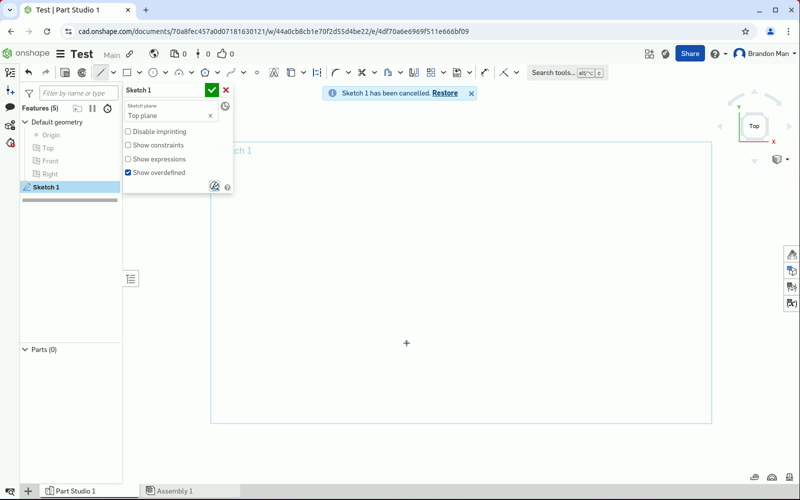
key_down(shift)
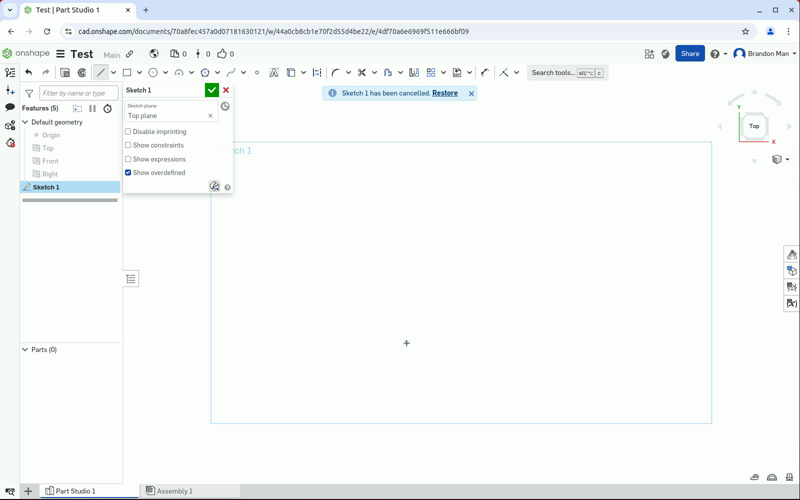
mouse_move(519, 342)
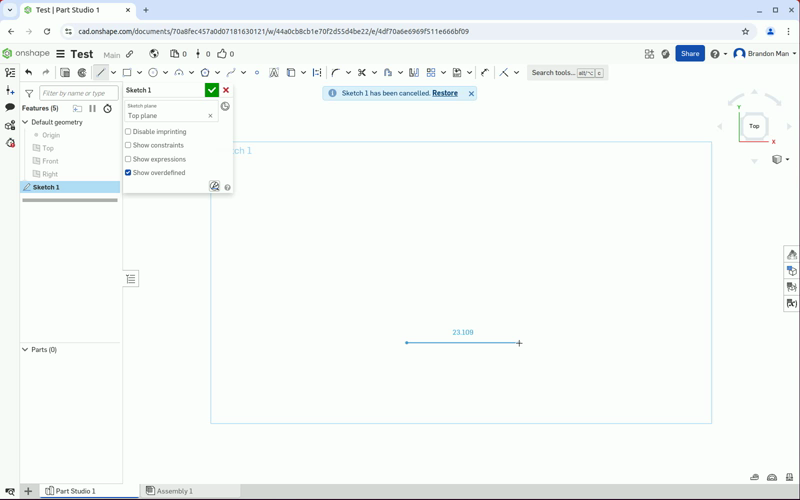
click(519, 342)
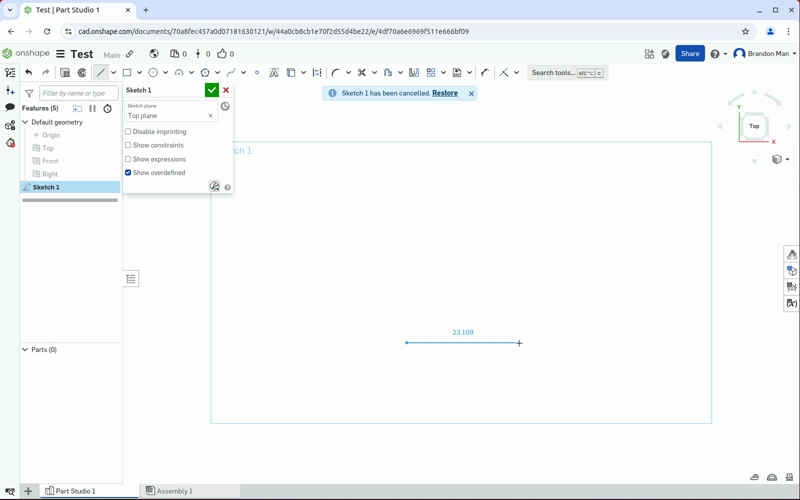
key_up(shift)
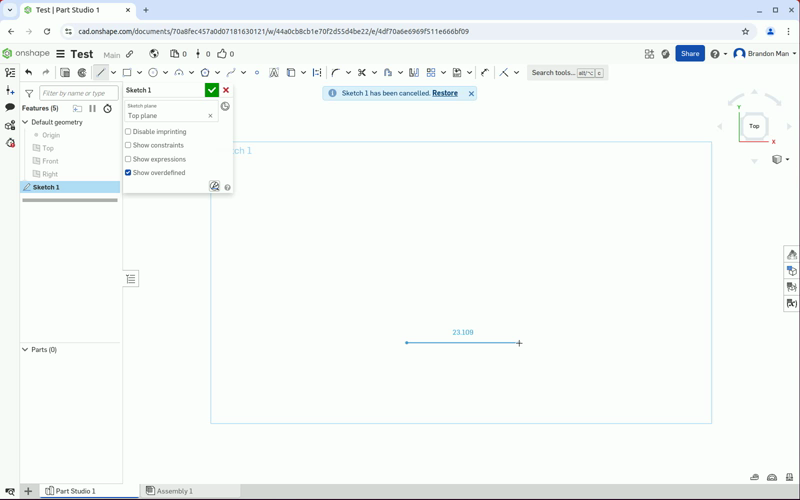
key_down(shift)
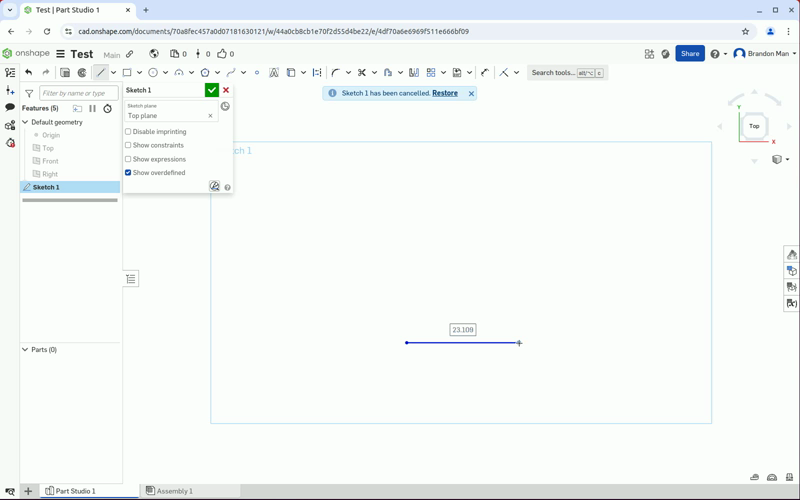
mouse_move(519, 230)
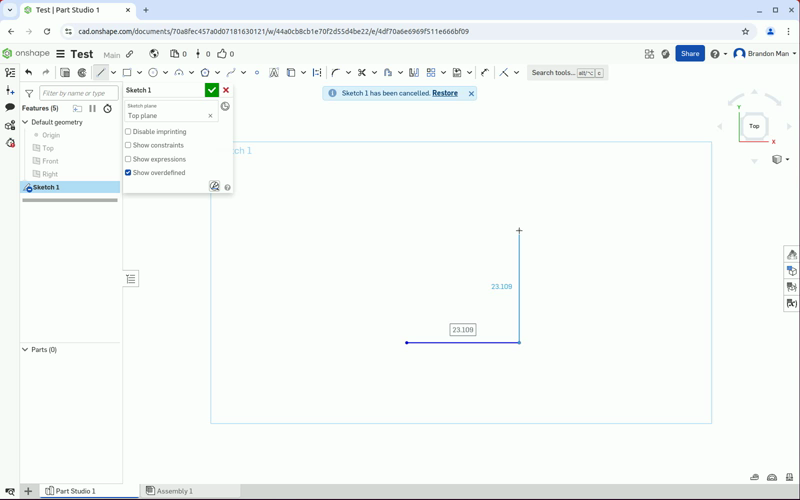
click(519, 230)
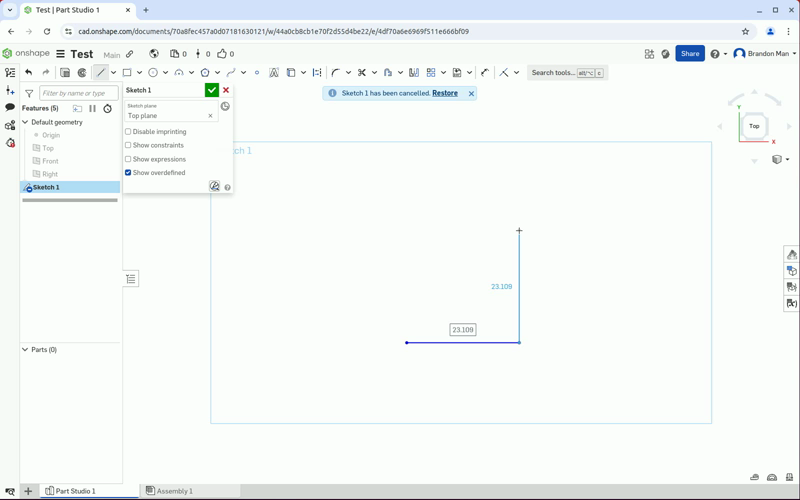
key_up(shift)
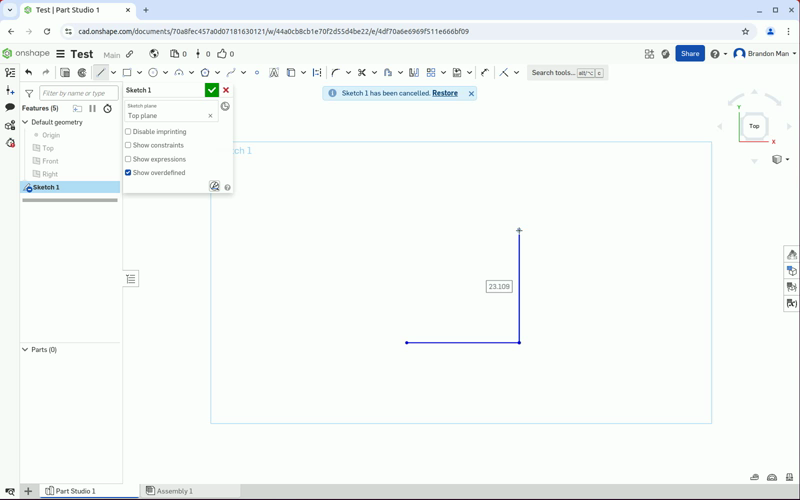
key_down(shift)
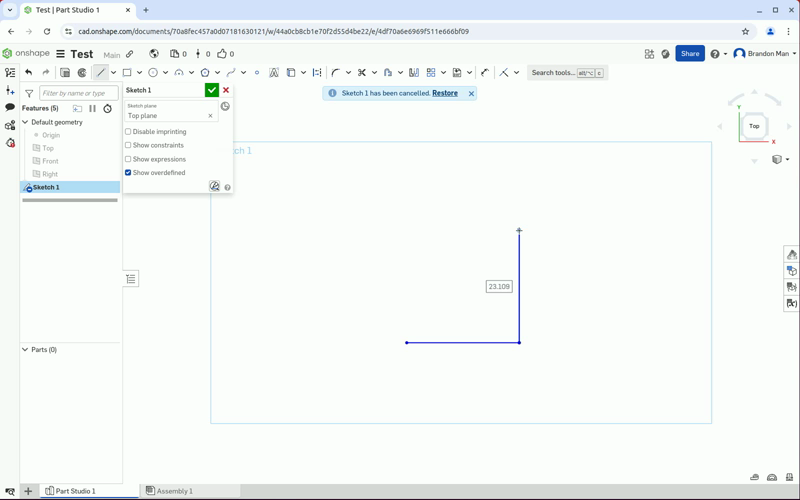
mouse_move(406, 230)
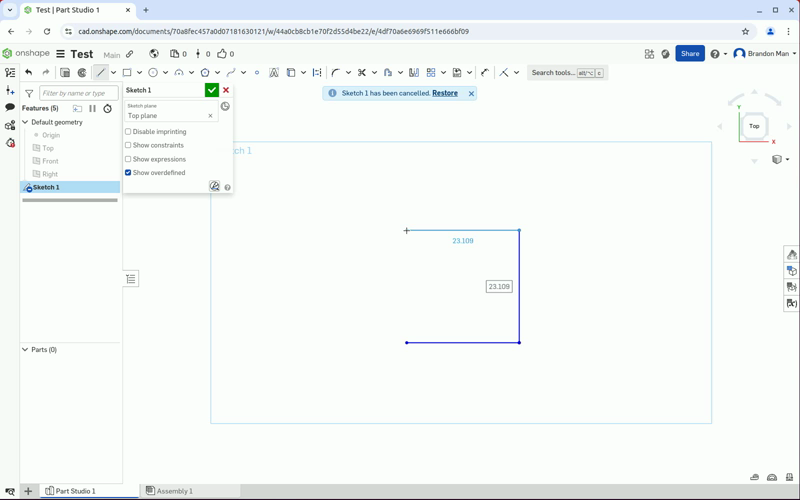
click(406, 230)
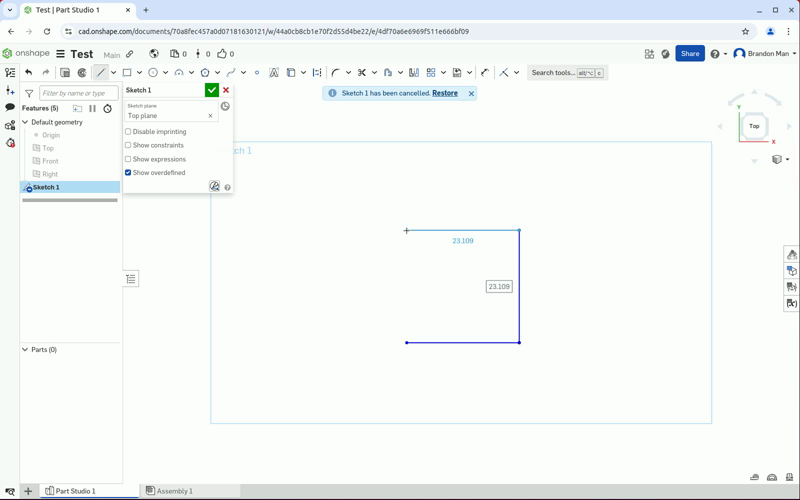
key_up(shift)
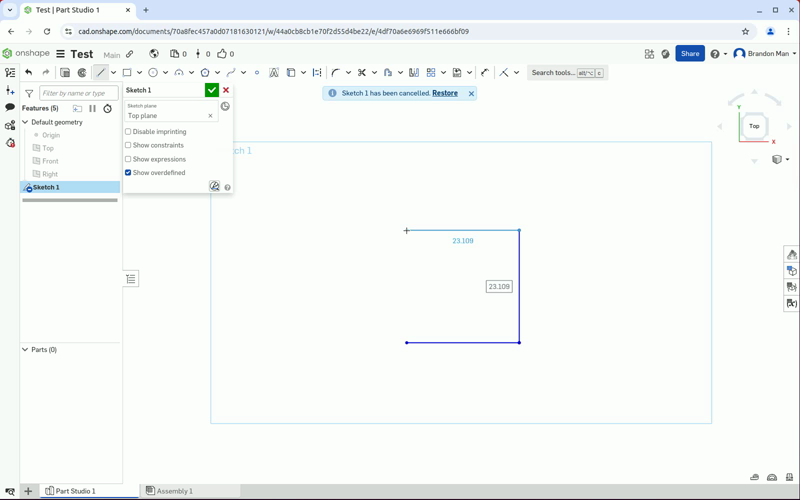
key_down(shift)
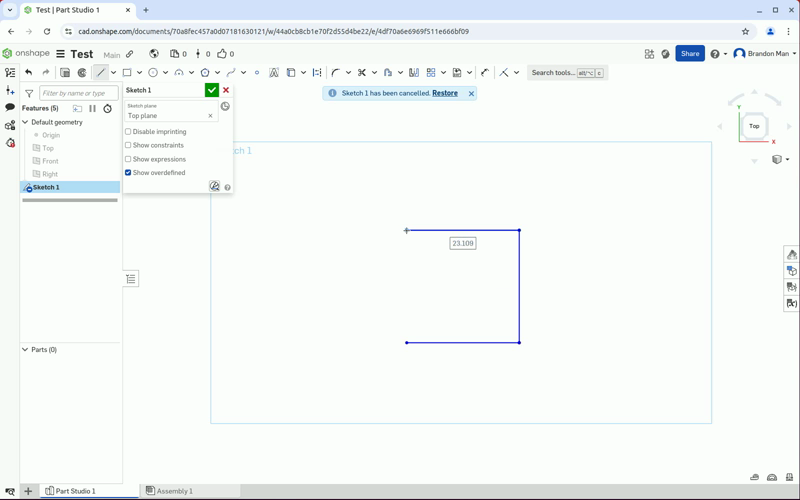
mouse_move(406, 342)
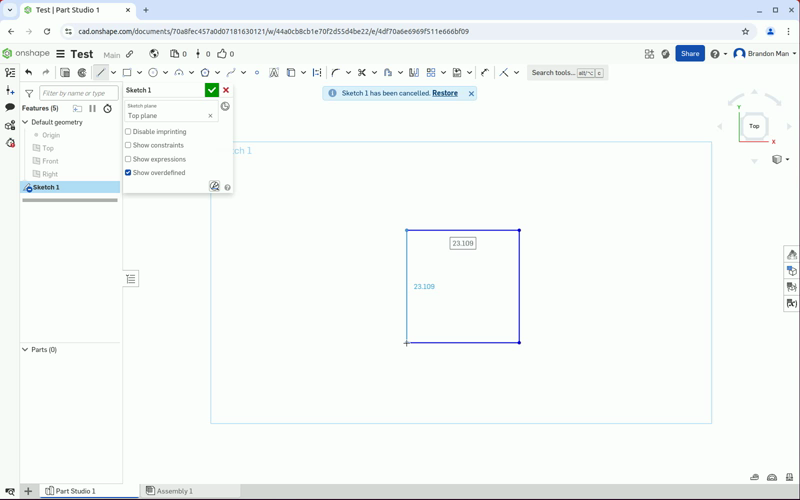
key_up(shift)
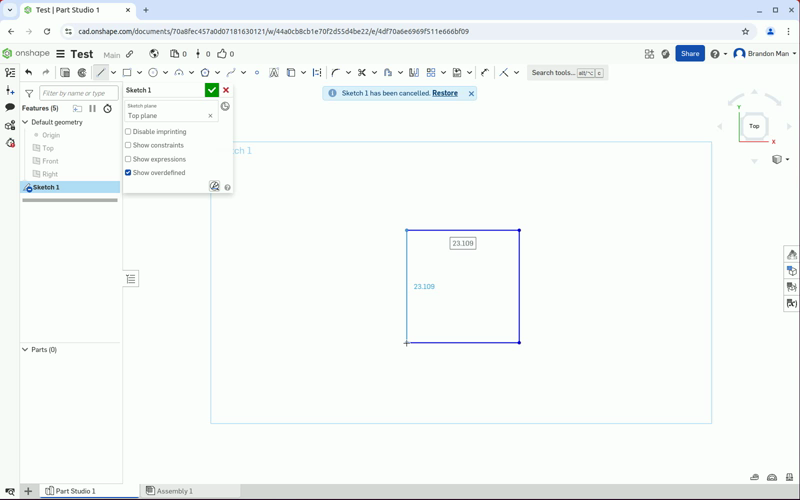
click(406, 342)
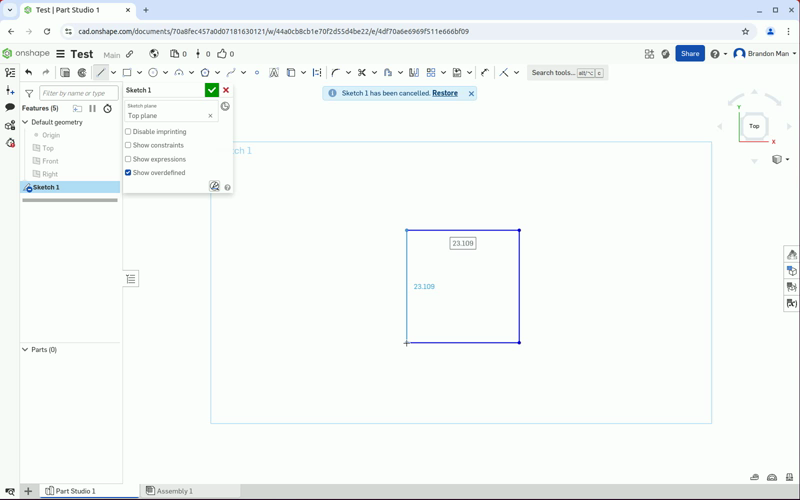
key(esc)
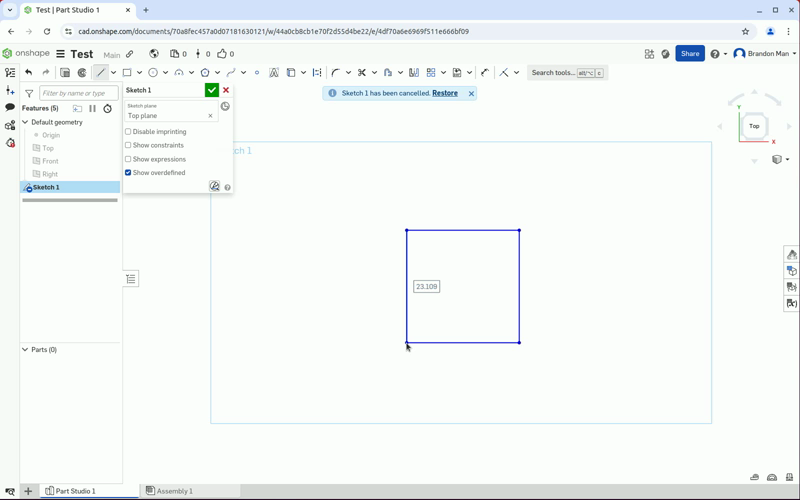
mouse_move(448, 306)
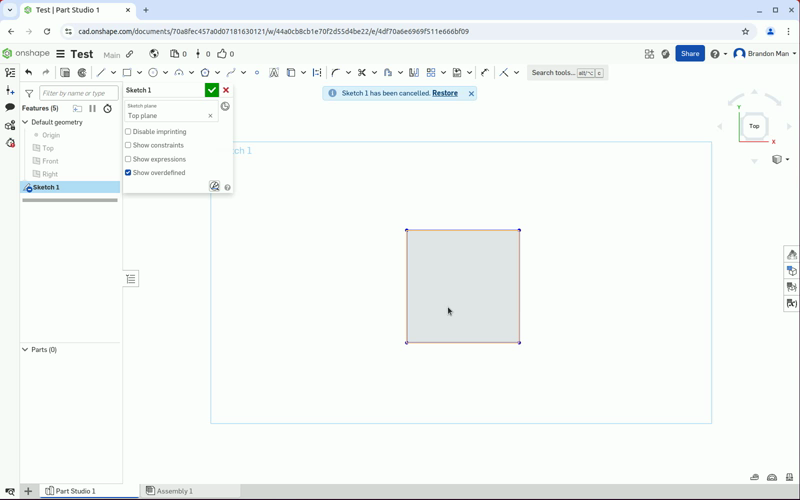
click(448, 306)
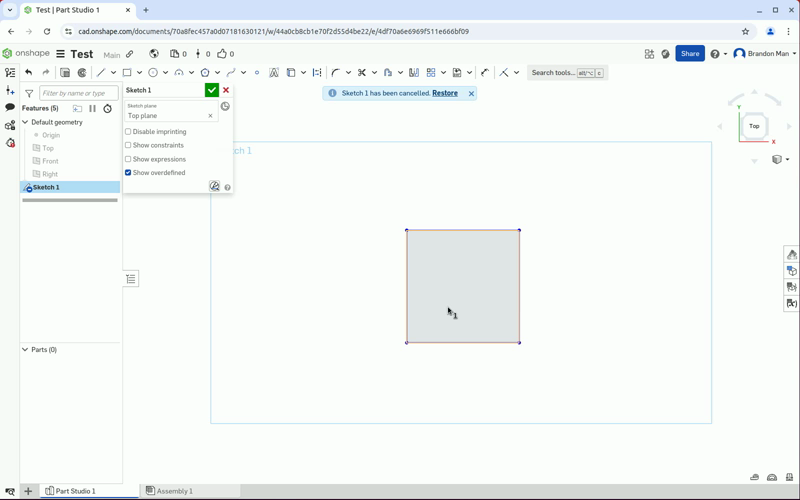
mouse_move(73, 352)
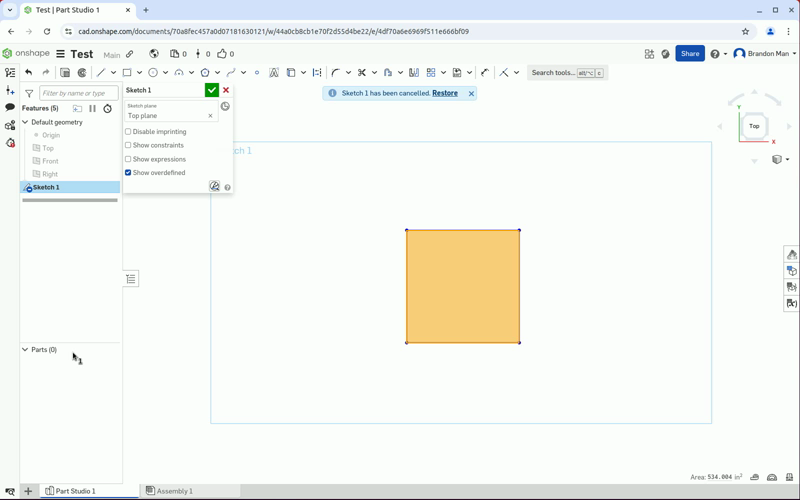
key(shift+y)
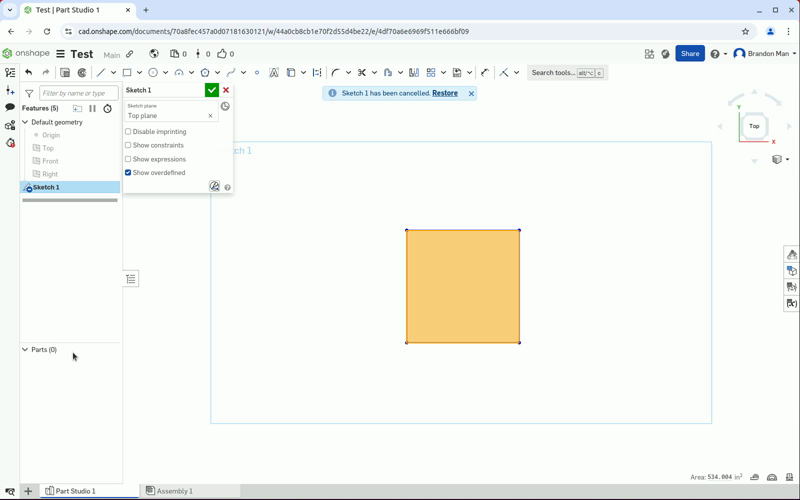
key(shift+e)
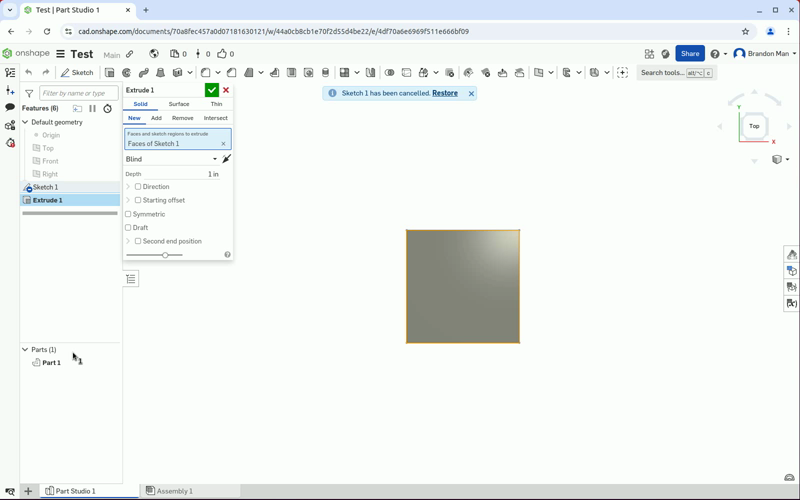
mouse_move(143, 106)
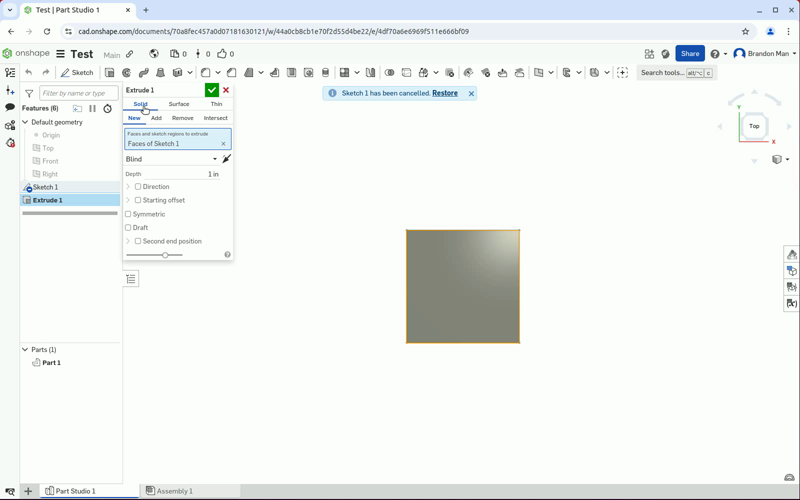
click(143, 106)
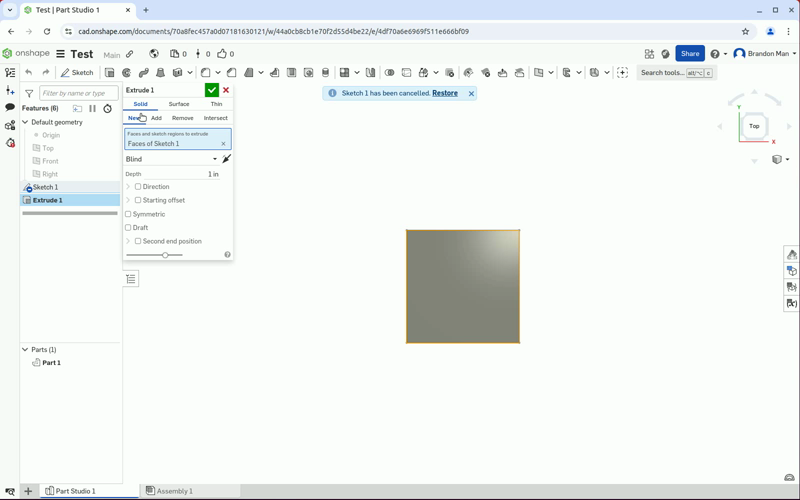
mouse_move(137, 120)
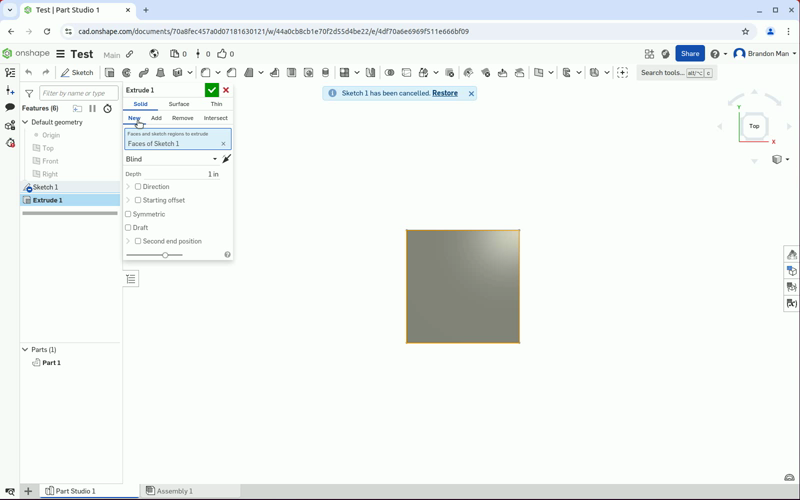
click(137, 120)
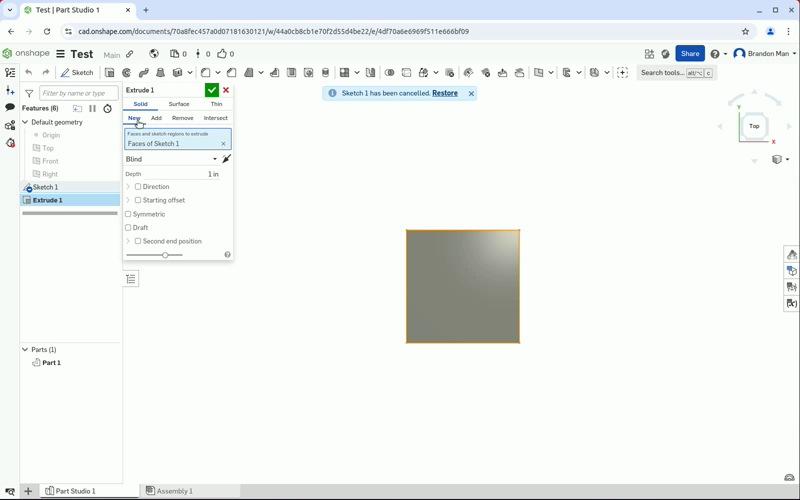
key(tab, 4)
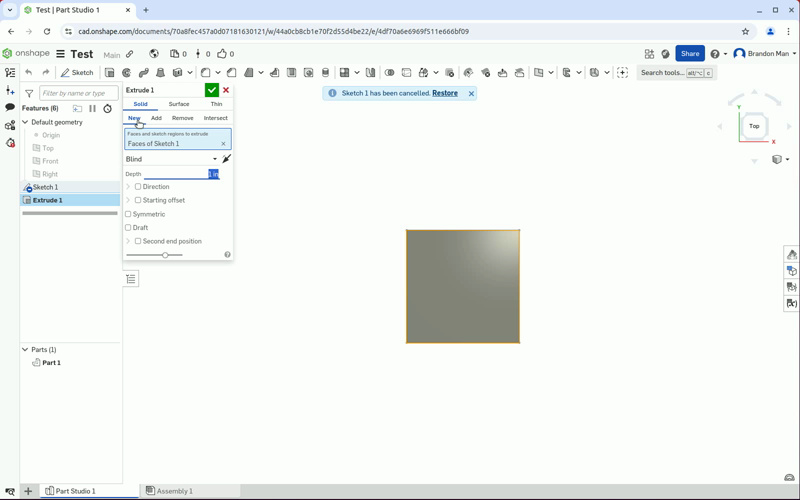
text(17.331)
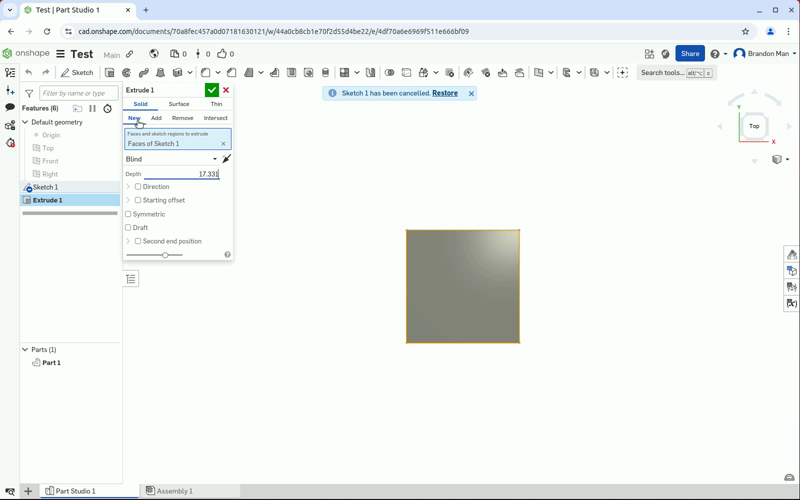
key(enter)
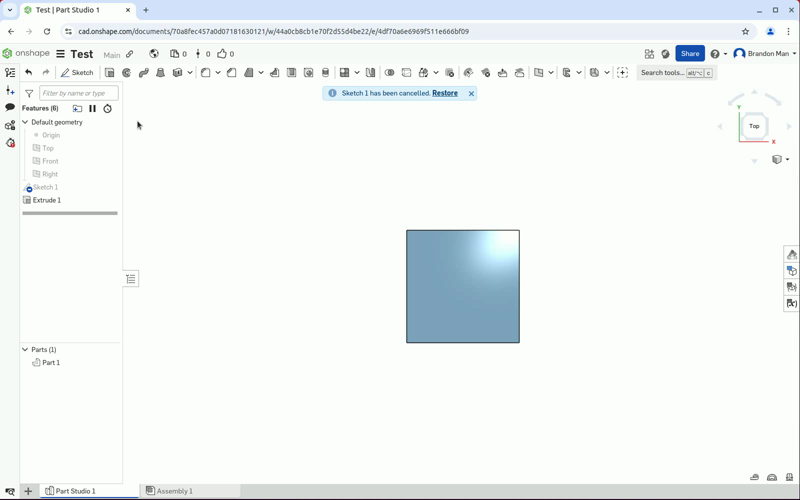
key(shift+h)
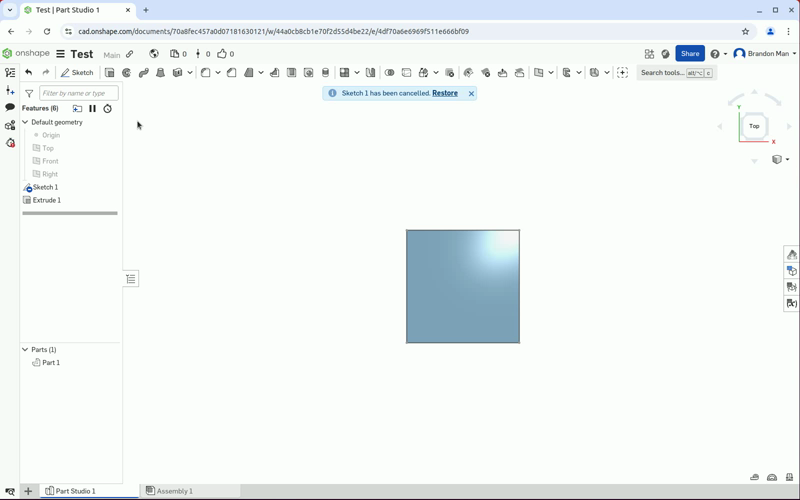
key(shift+h)
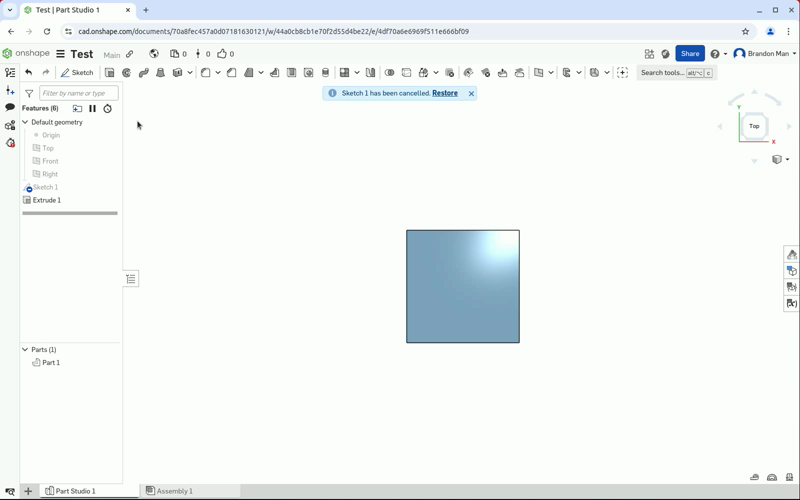
mouse_move(73, 189)
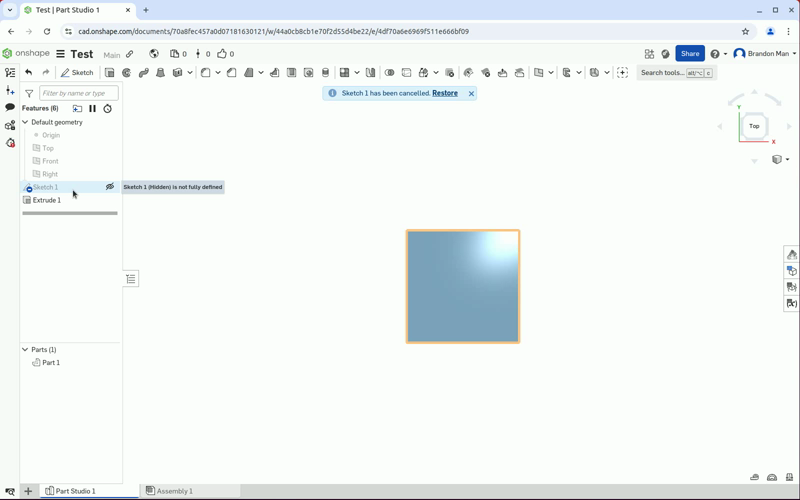
click(73, 189)
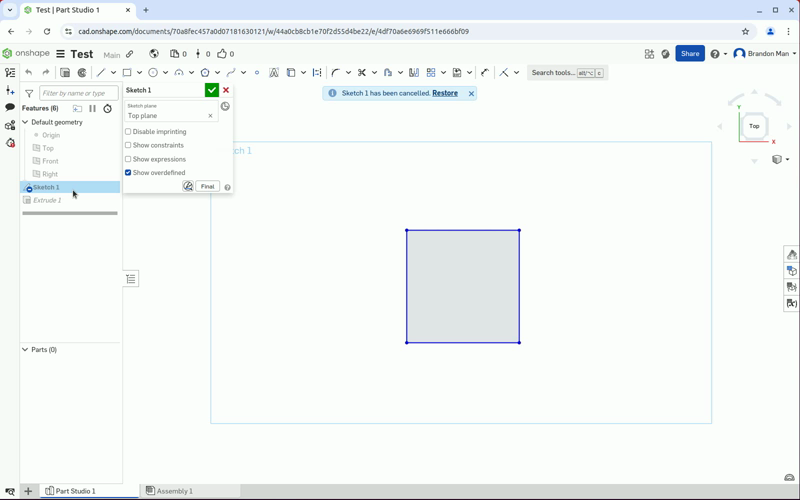
mouse_move(229, 92)
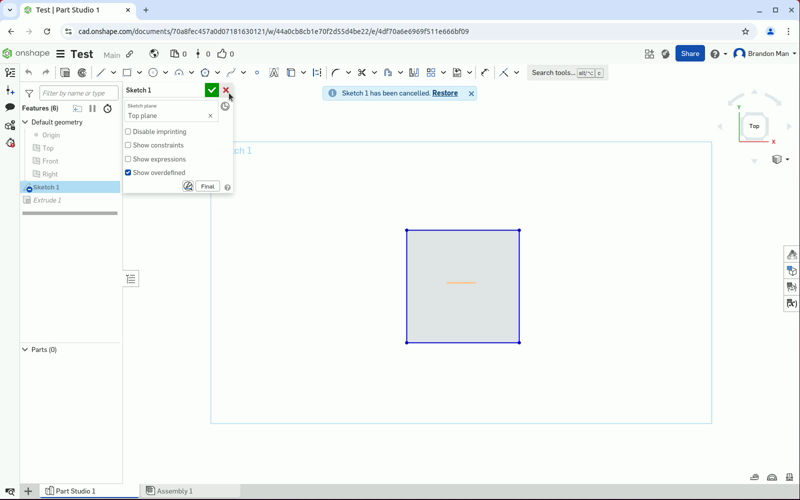
click(229, 92)
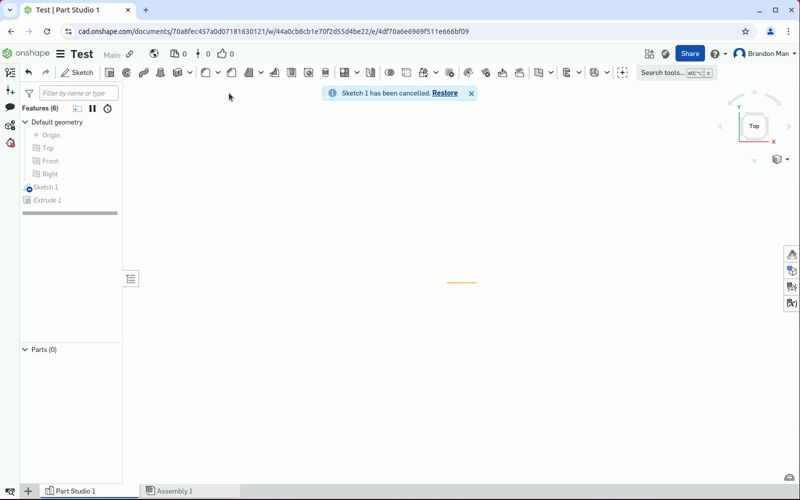
mouse_move(541, 75)
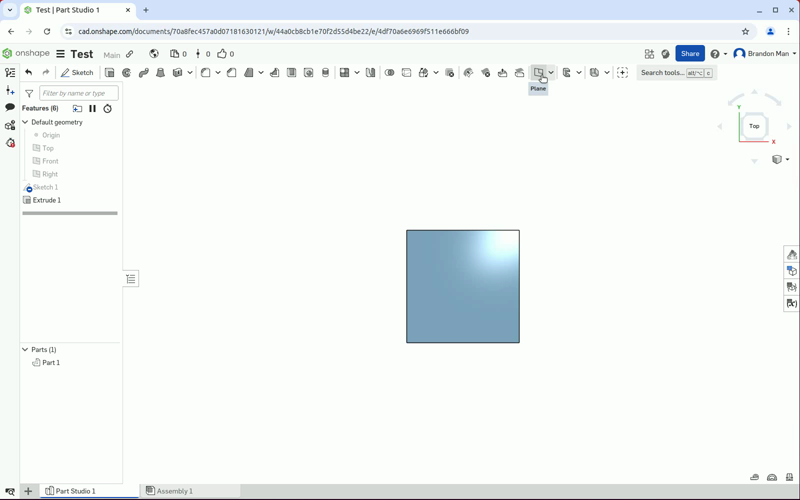
click(541, 75)
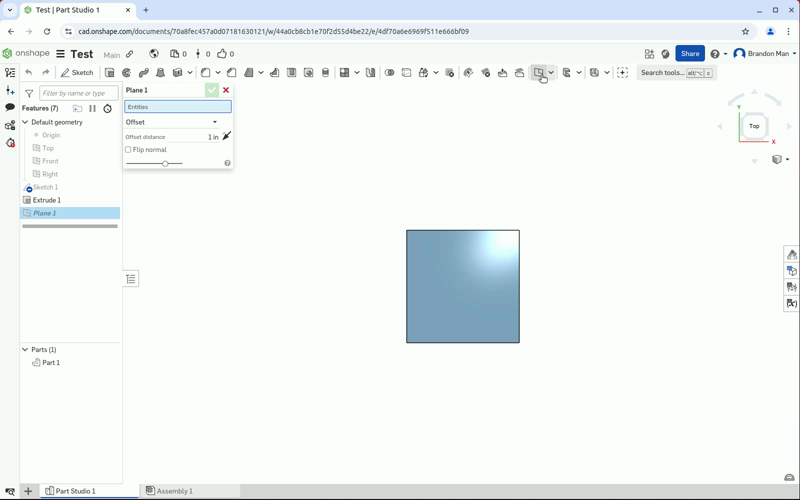
mouse_move(73, 150)
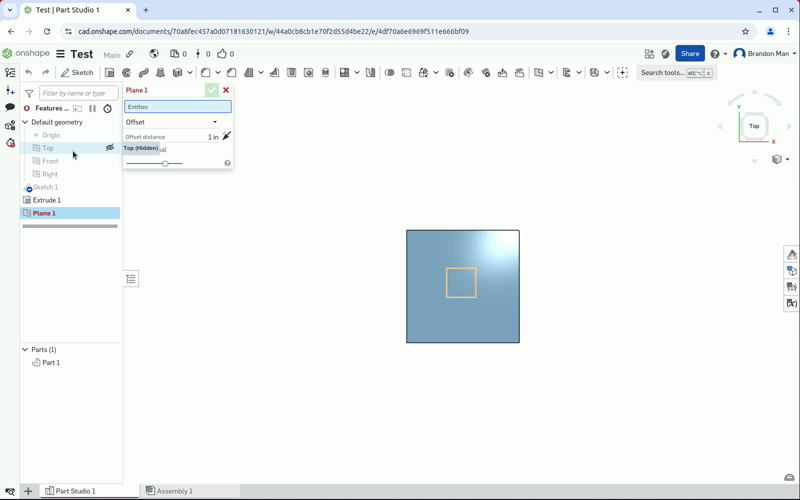
click(73, 150)
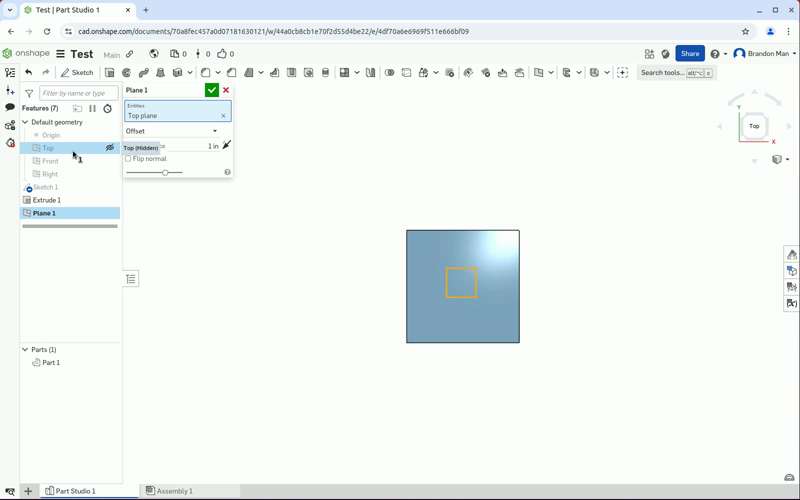
key(tab, 2)
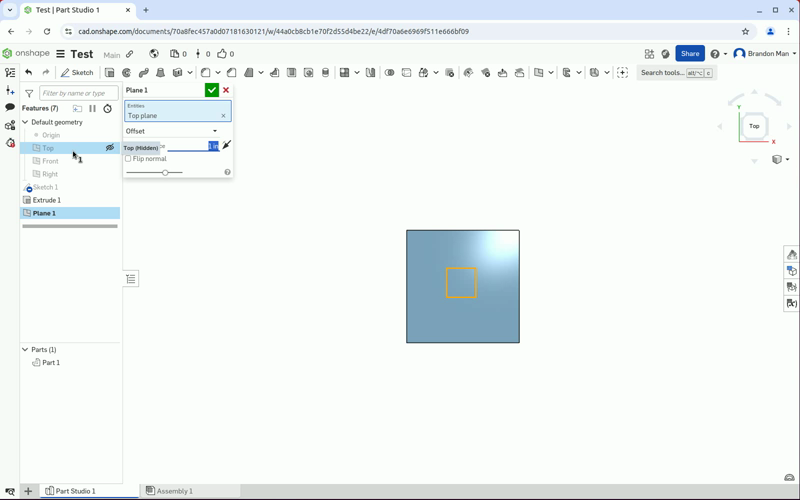
text(17.316)
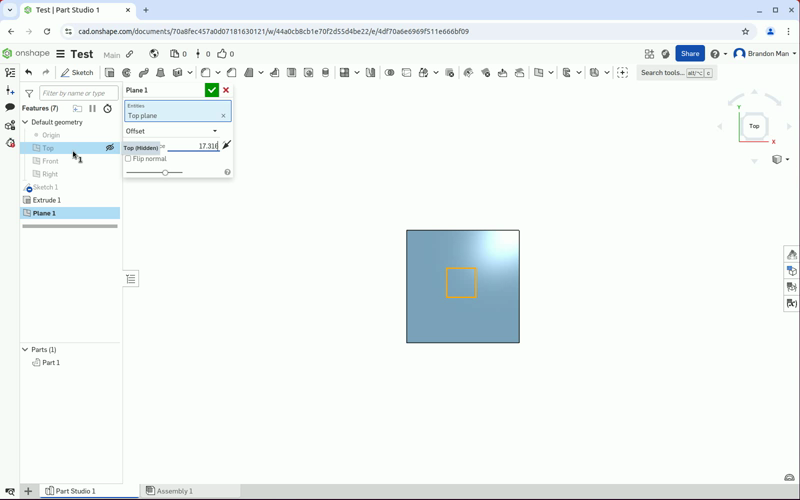
key(enter, 2)
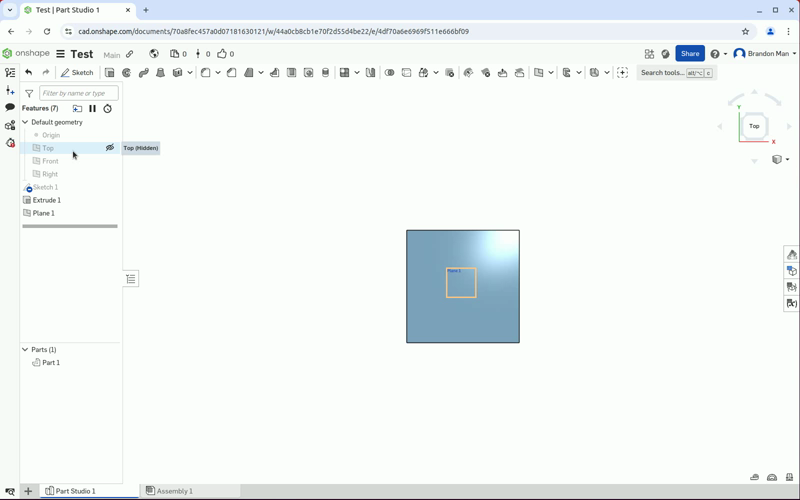
key(shift+s)
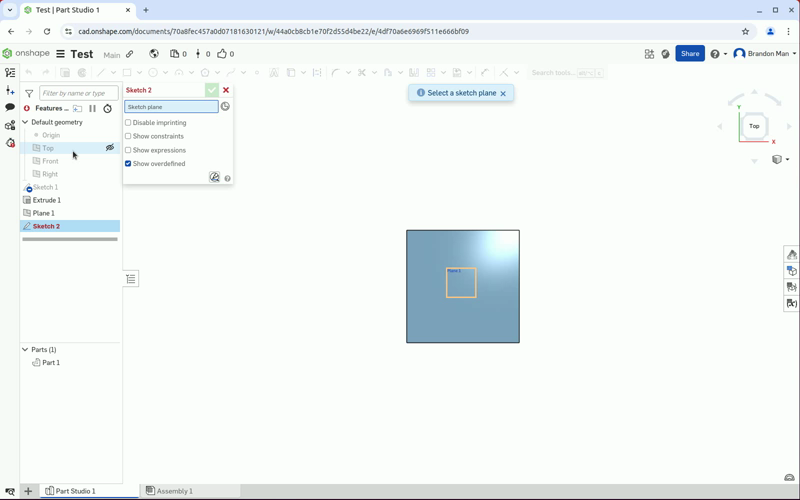
mouse_move(73, 215)
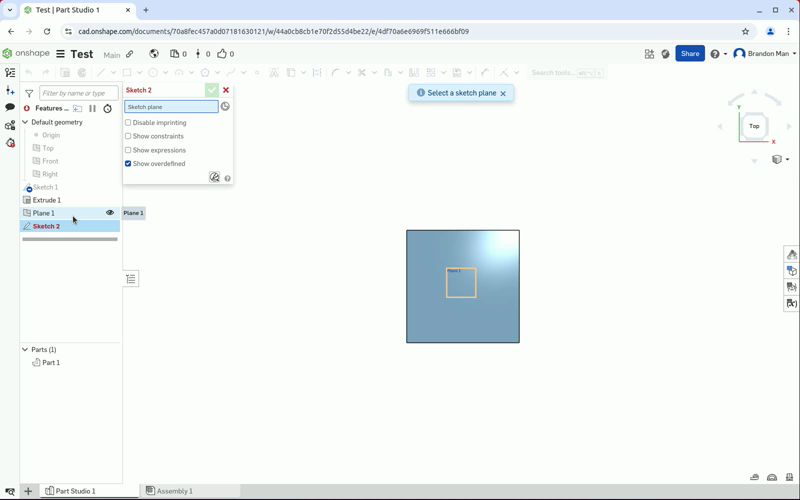
click(73, 215)
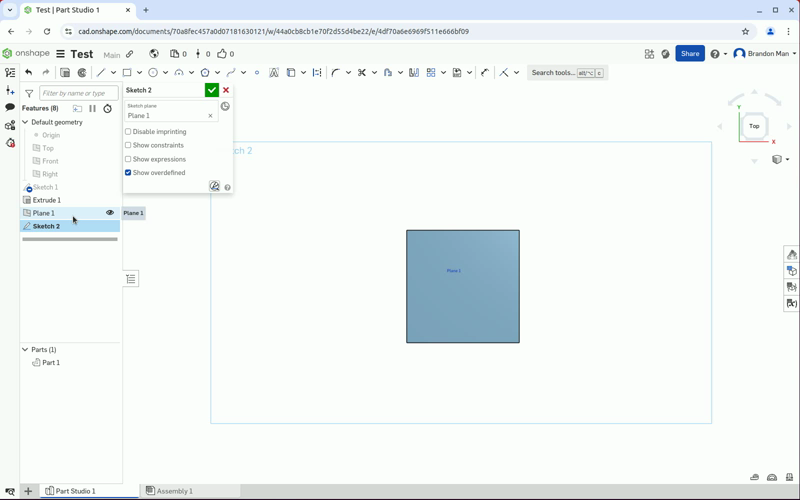
mouse_move(73, 352)
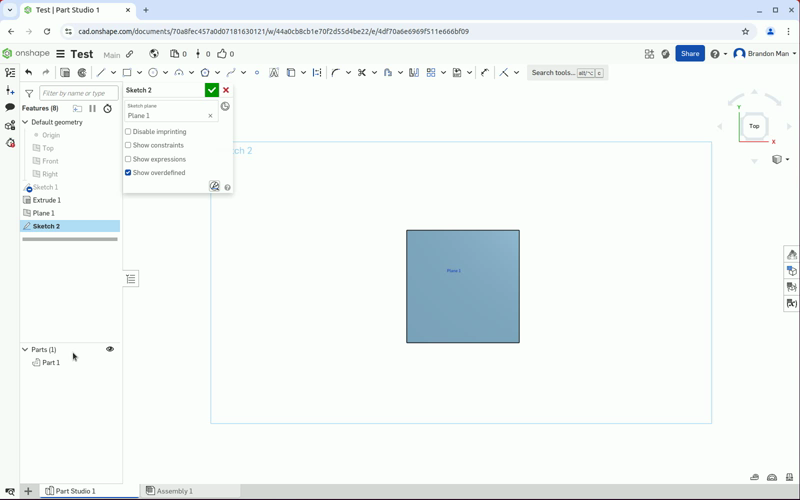
key(y)
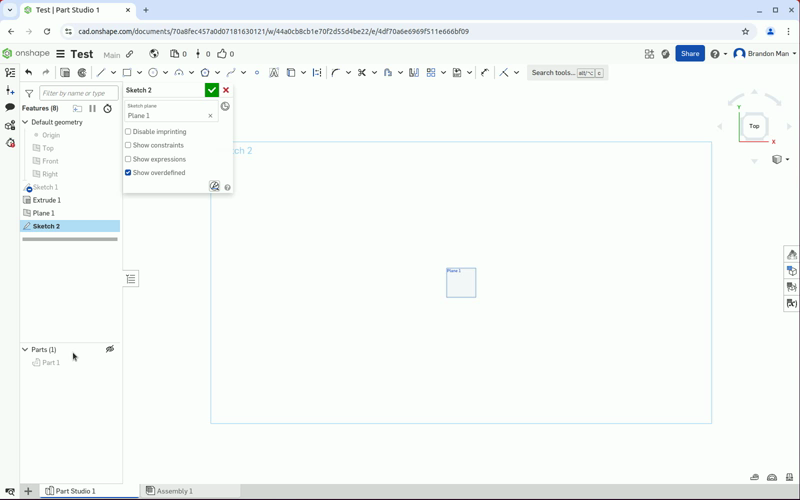
key(l)
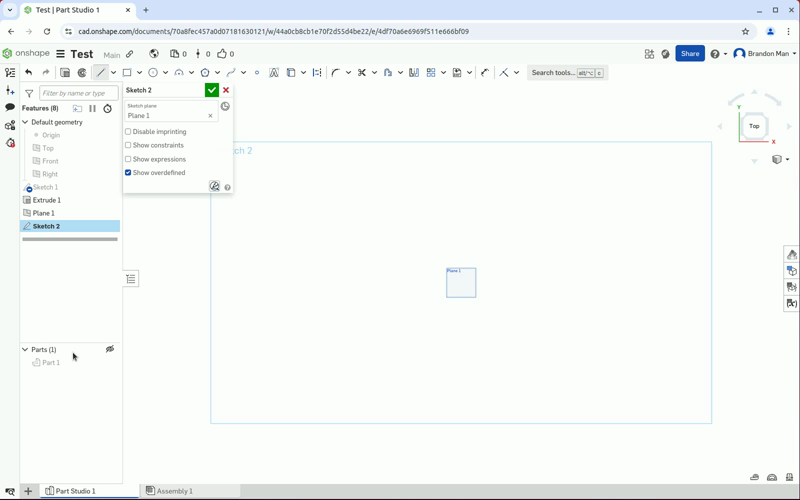
key_down(shift)
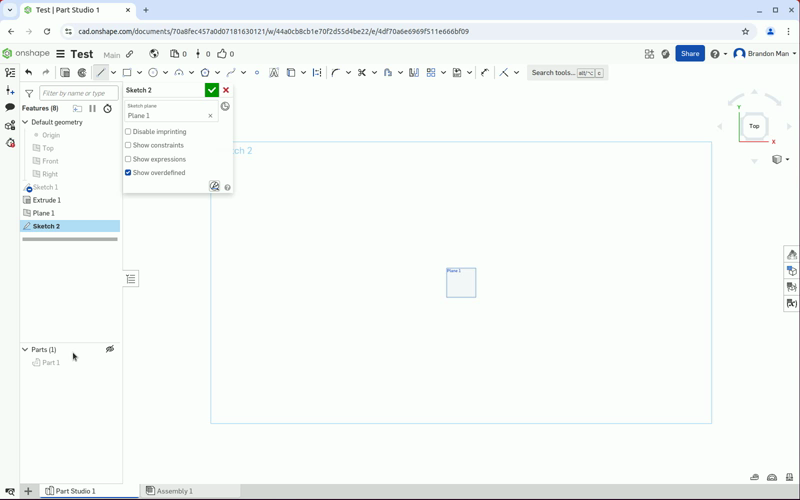
mouse_move(406, 342)
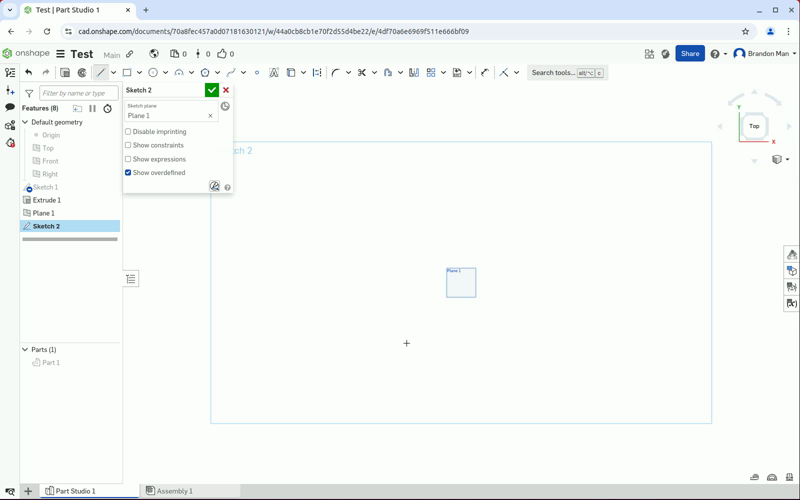
click(406, 342)
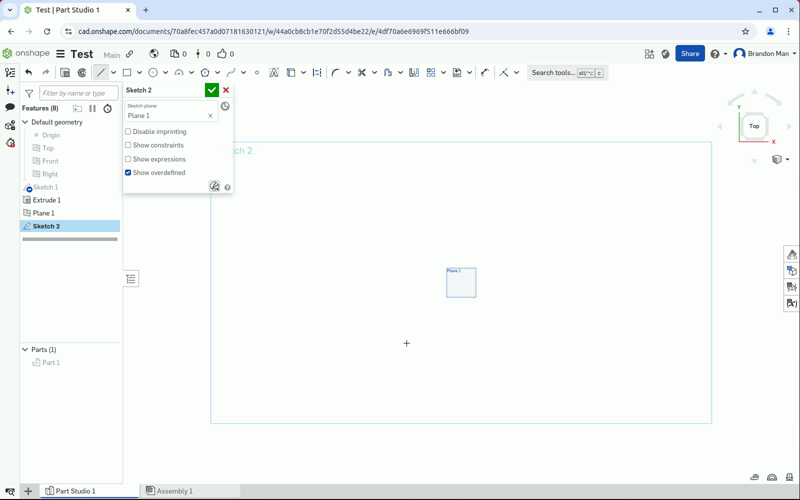
key_up(shift)
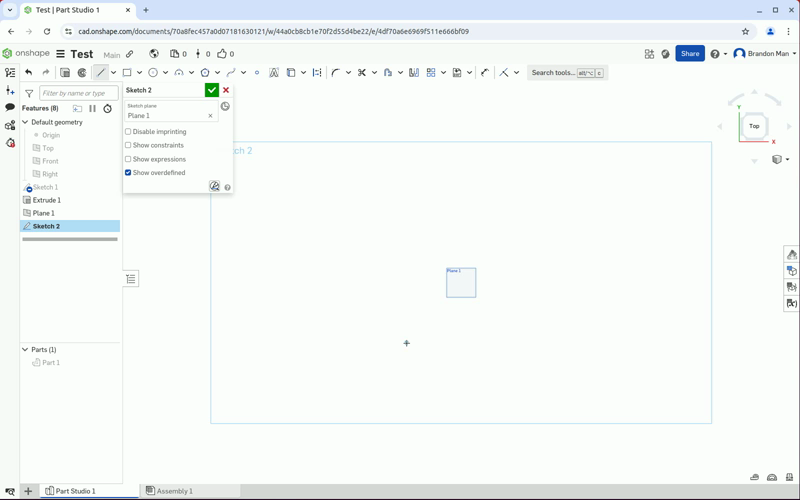
key_down(shift)
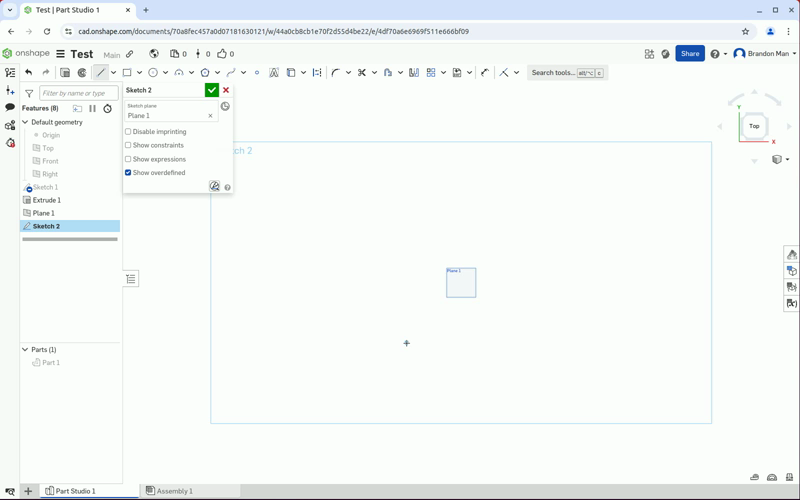
mouse_move(436, 342)
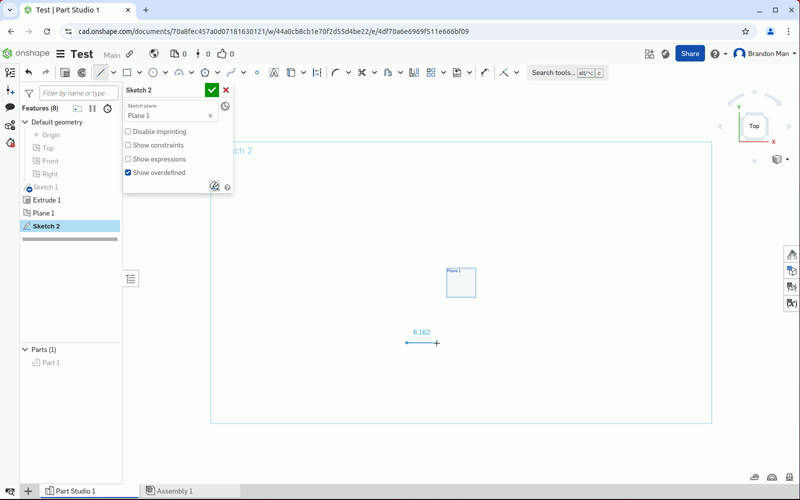
mouse_move(421, 342)
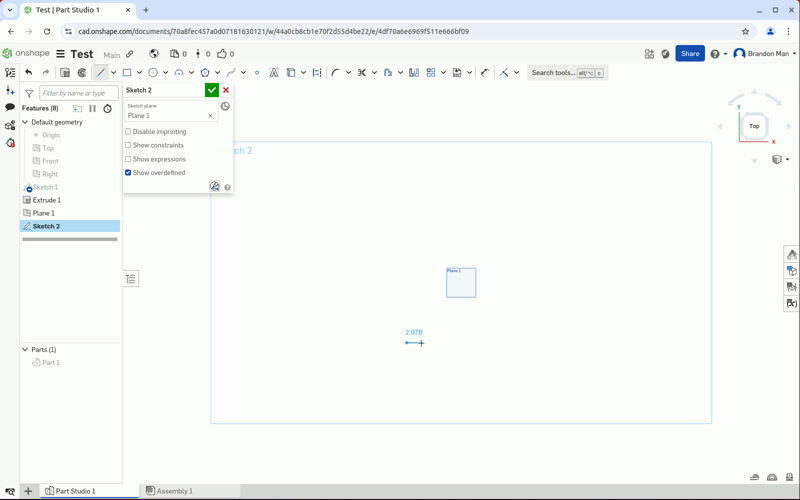
click(421, 342)
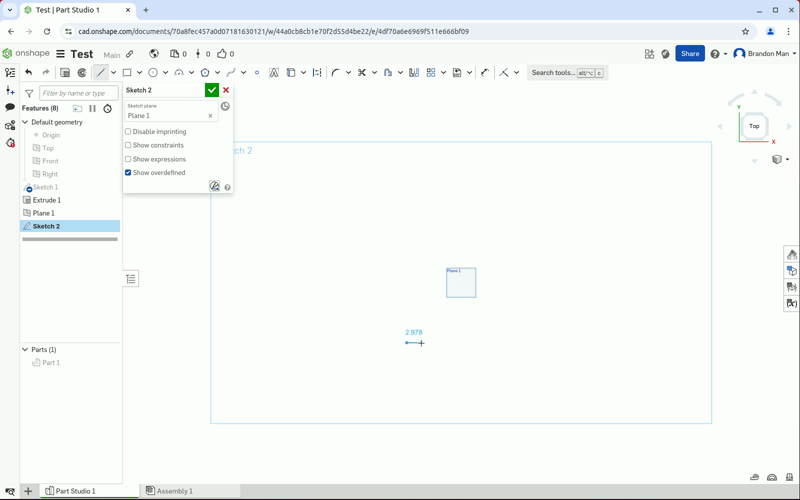
key_up(shift)
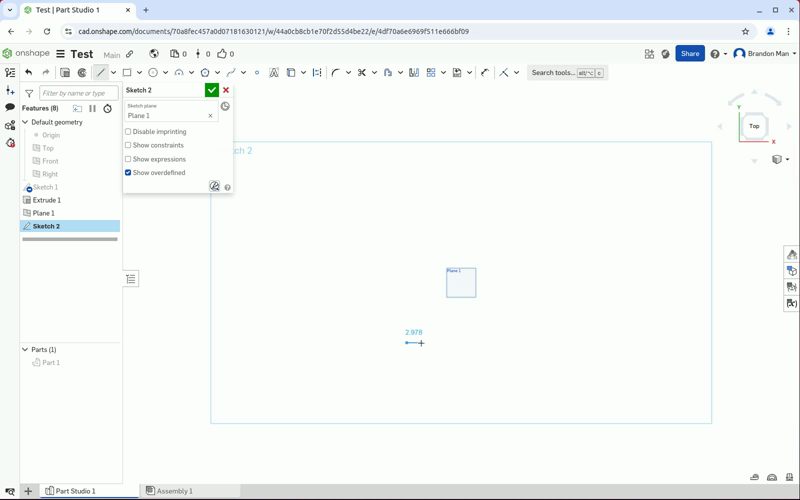
key_down(shift)
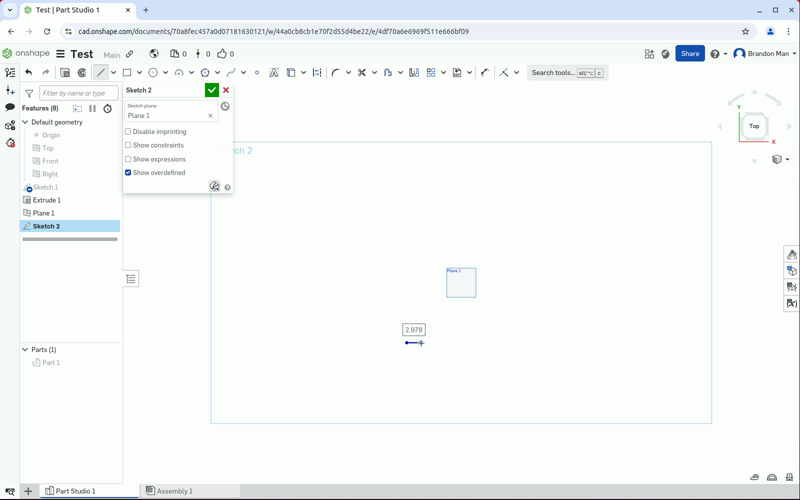
mouse_move(505, 230)
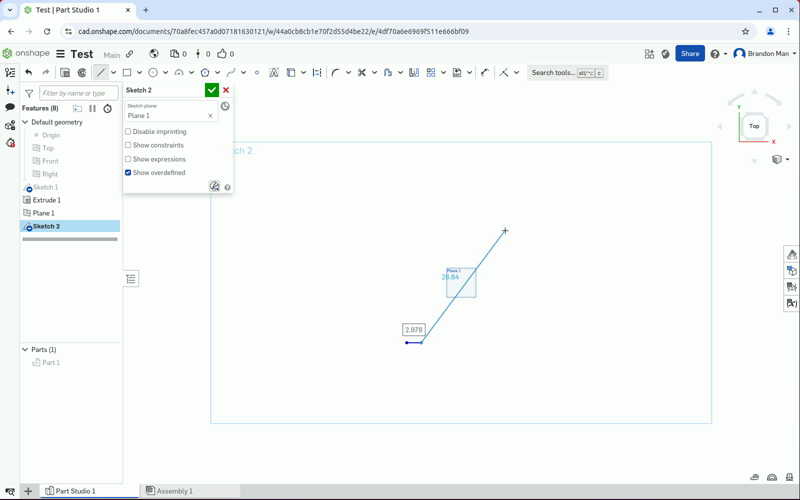
click(505, 230)
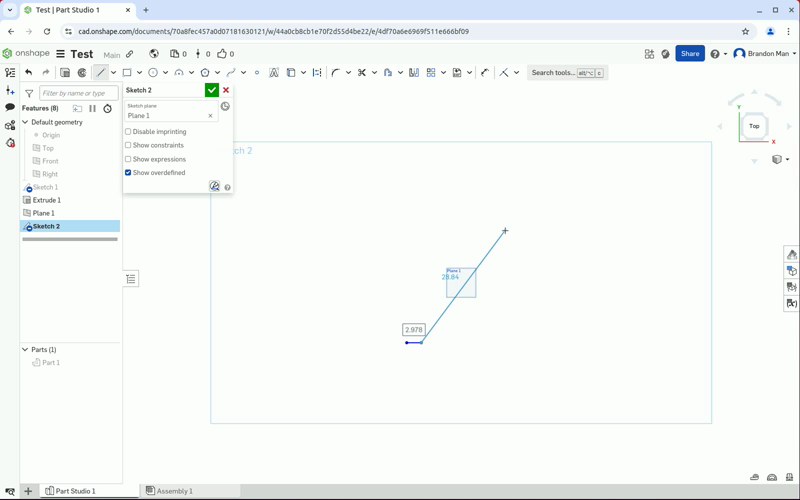
key_up(shift)
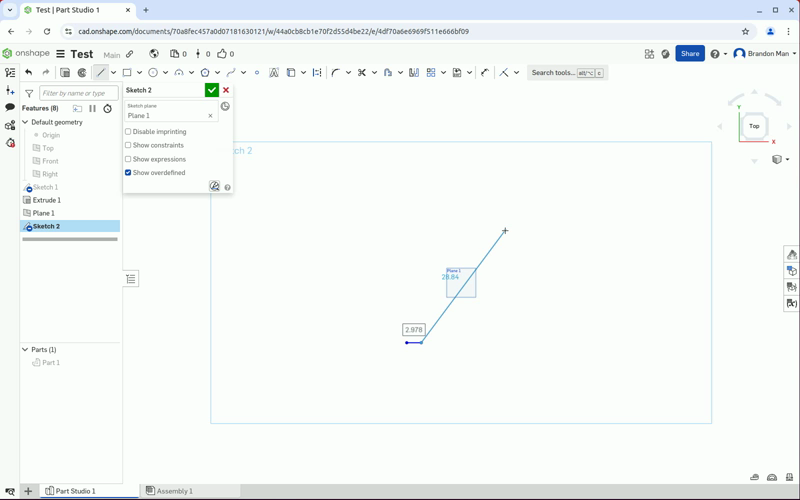
key_down(shift)
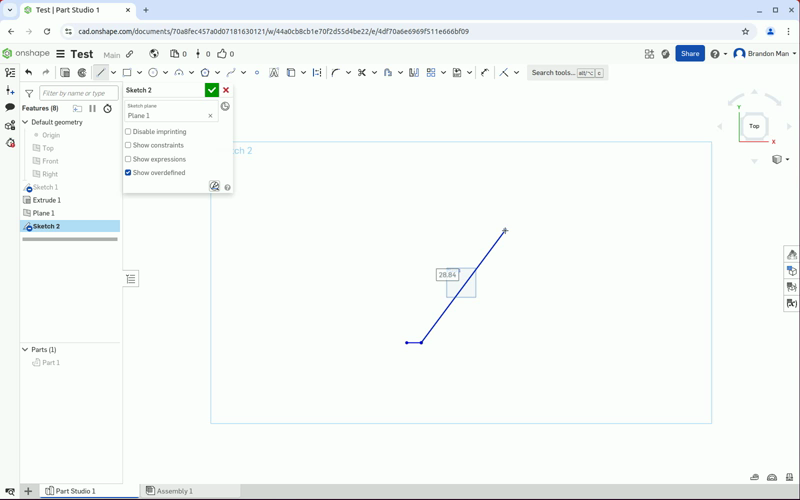
mouse_move(406, 230)
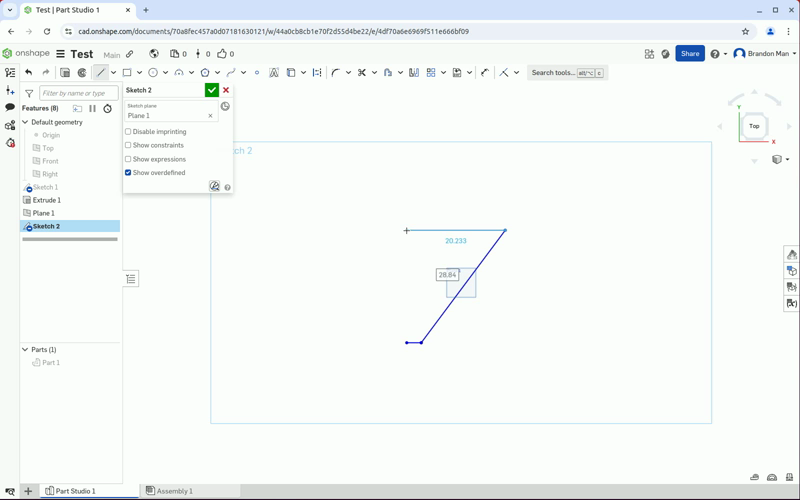
click(406, 230)
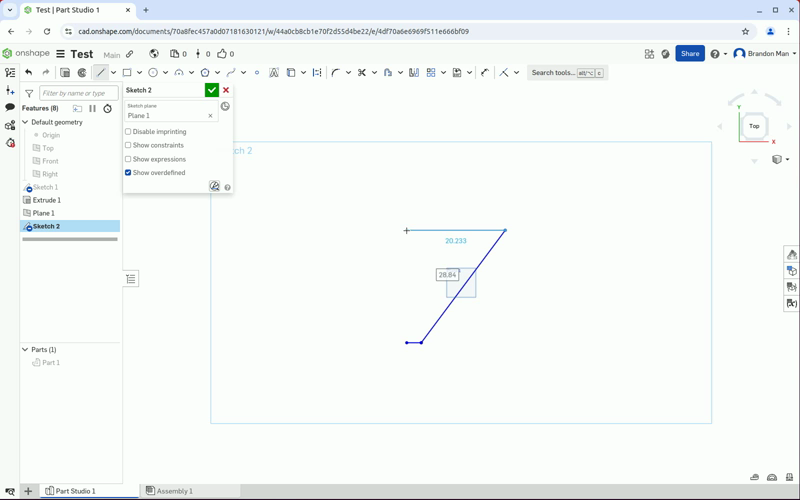
key_up(shift)
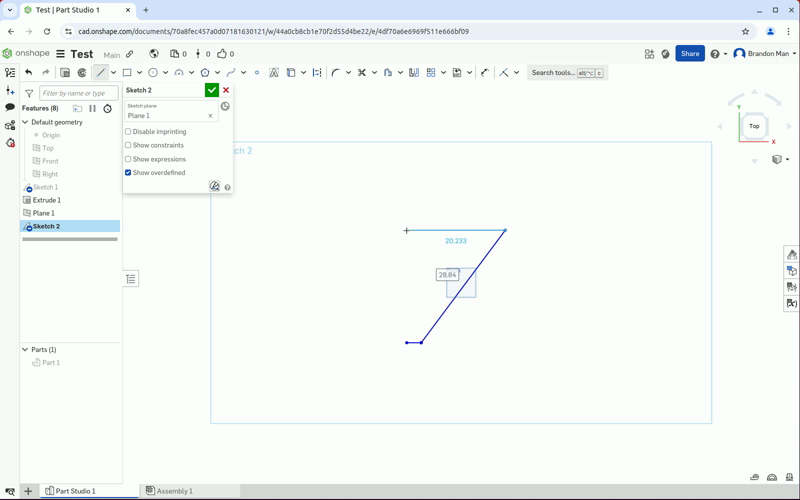
key_down(shift)
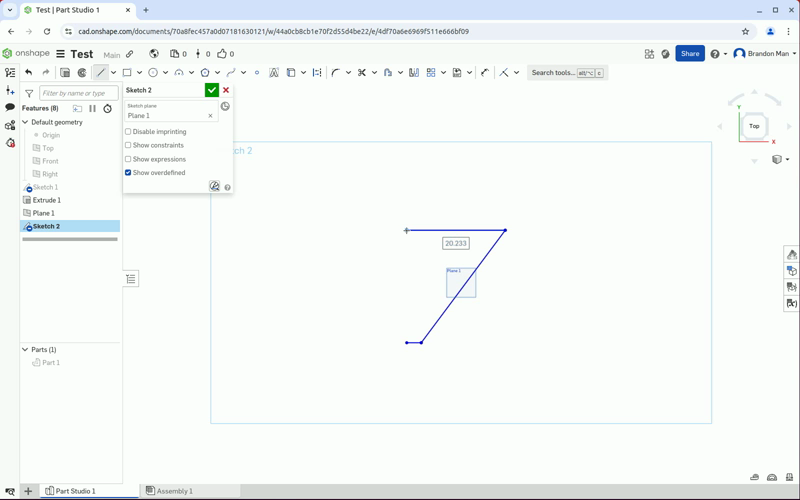
mouse_move(406, 342)
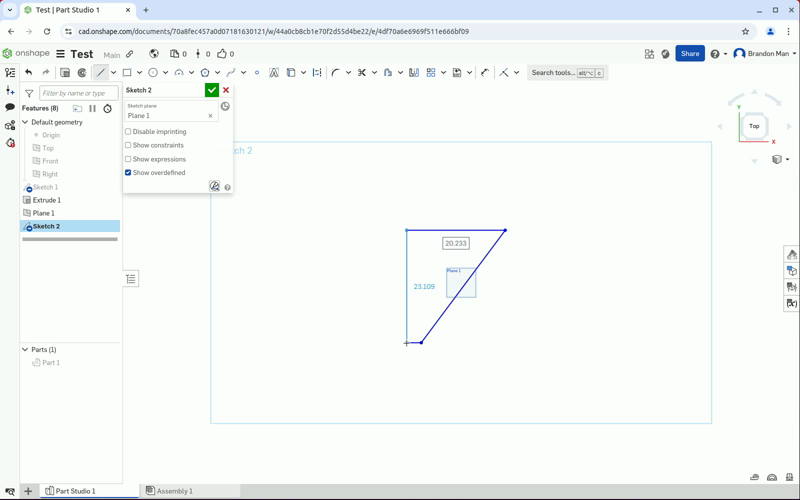
key_up(shift)
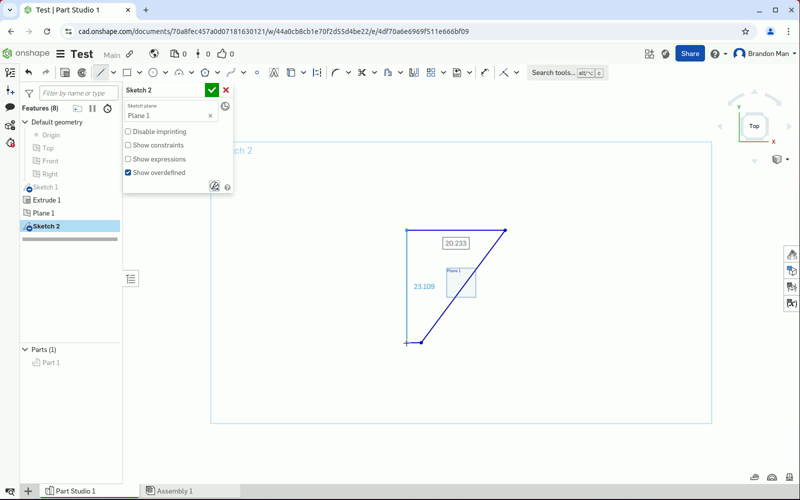
click(406, 342)
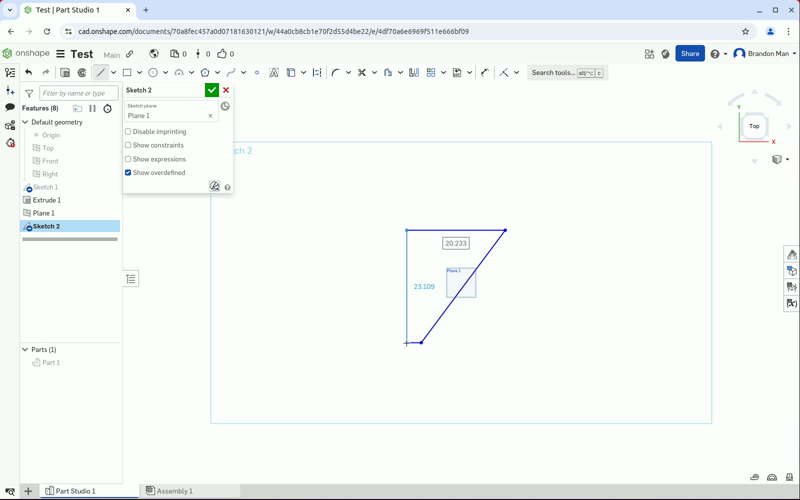
key(esc)
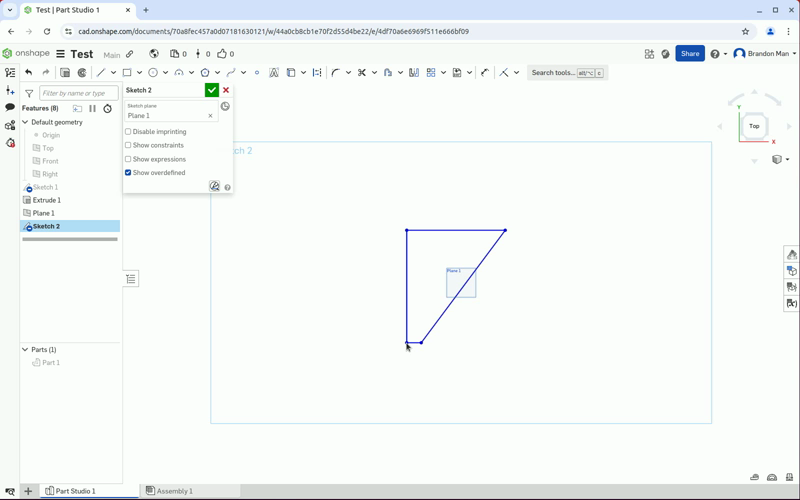
mouse_move(476, 235)
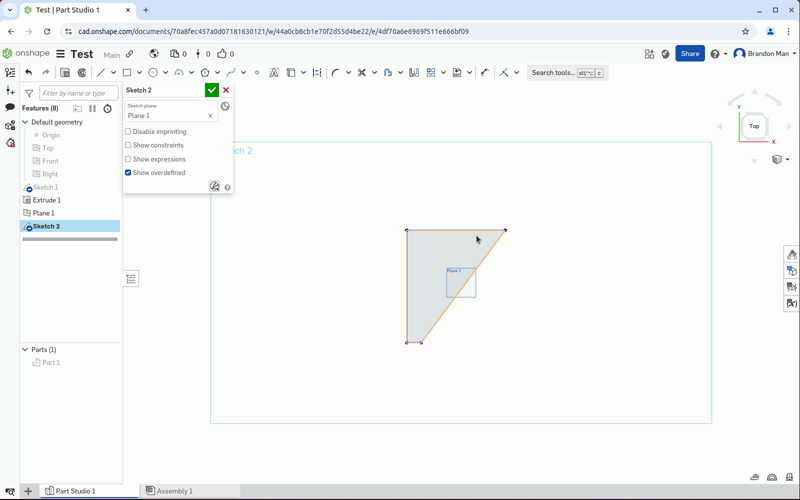
click(476, 235)
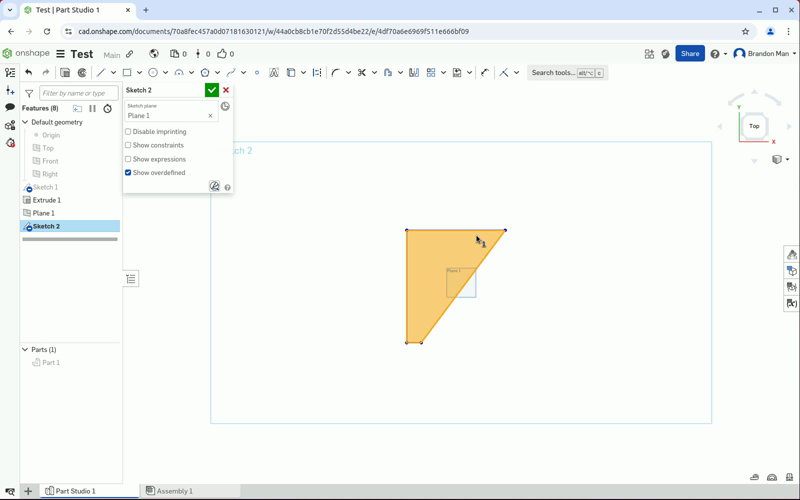
mouse_move(73, 352)
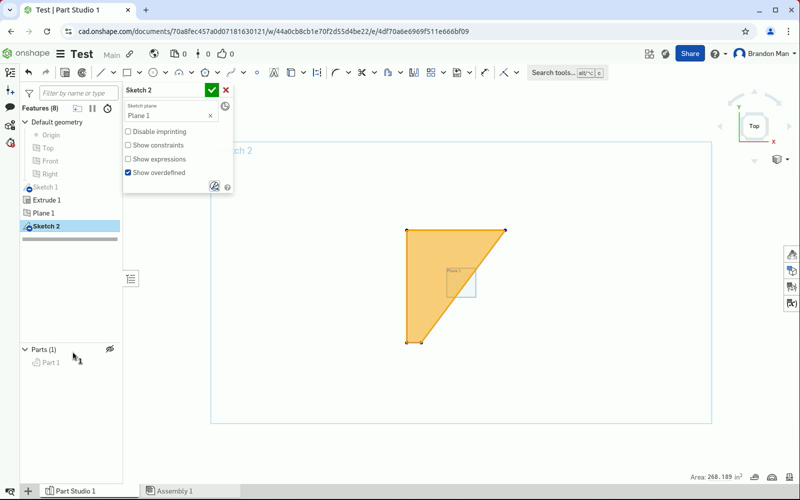
key(shift+y)
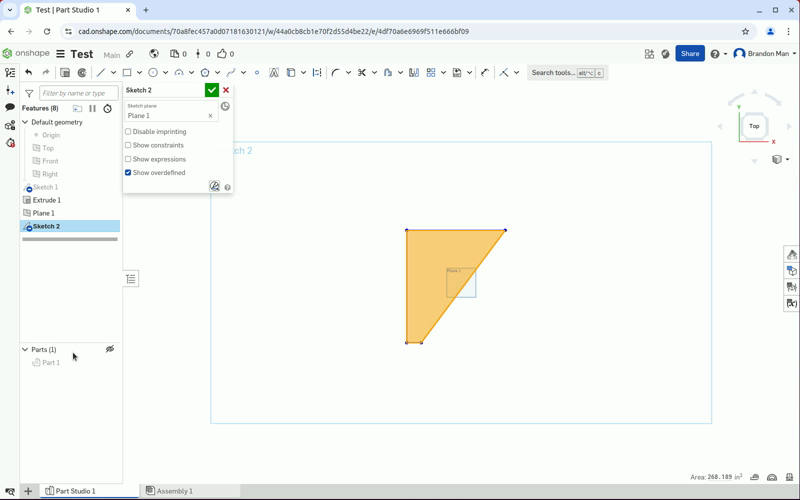
key(shift+e)
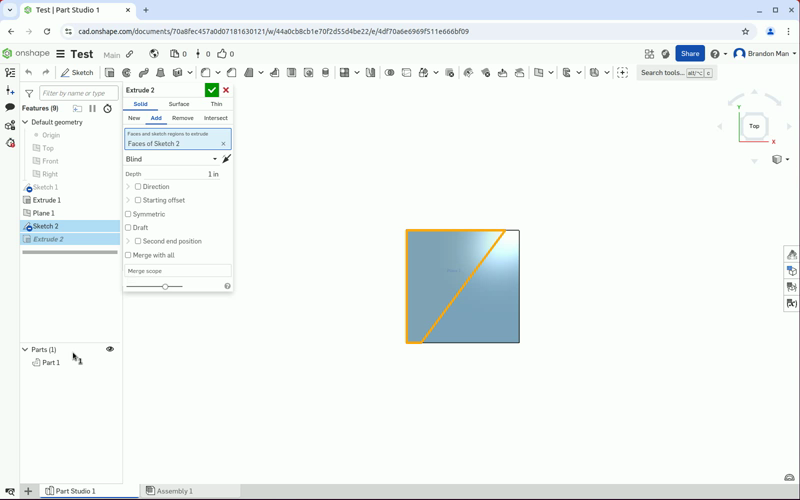
mouse_move(143, 106)
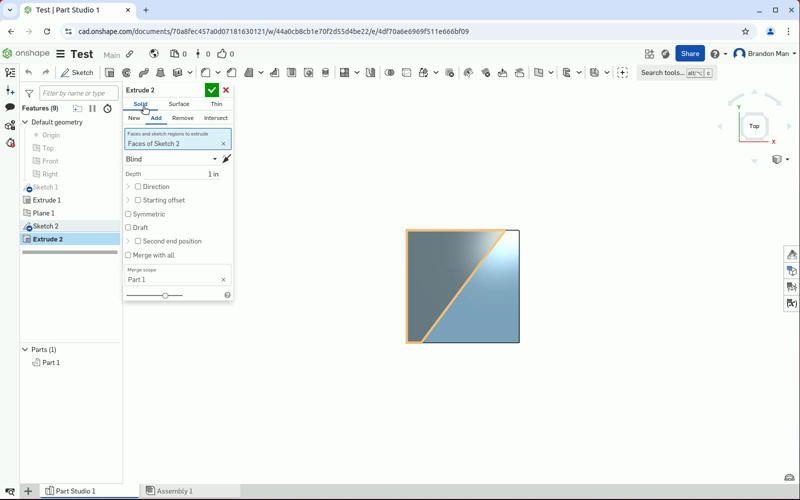
click(143, 106)
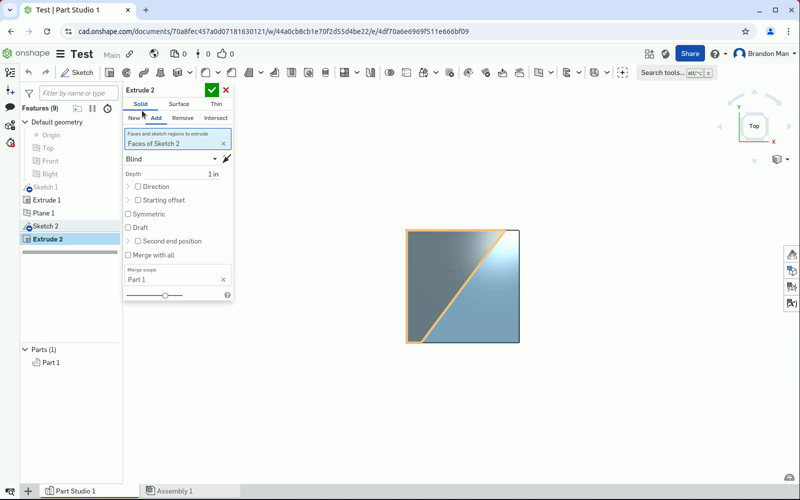
mouse_move(137, 120)
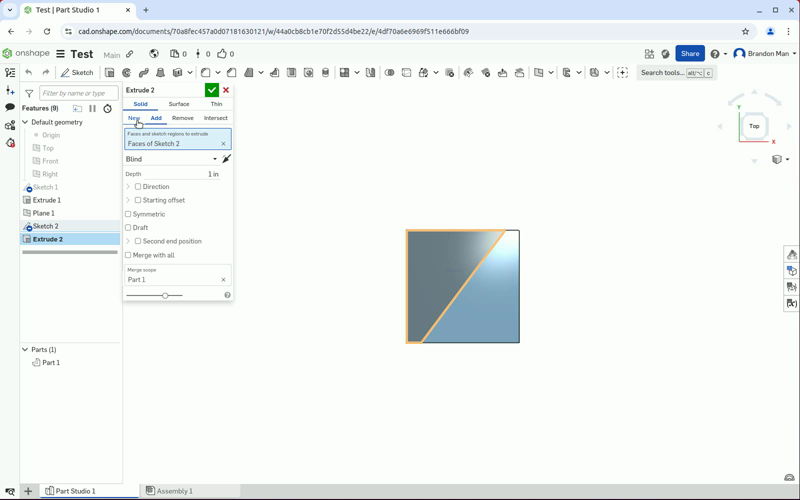
click(137, 120)
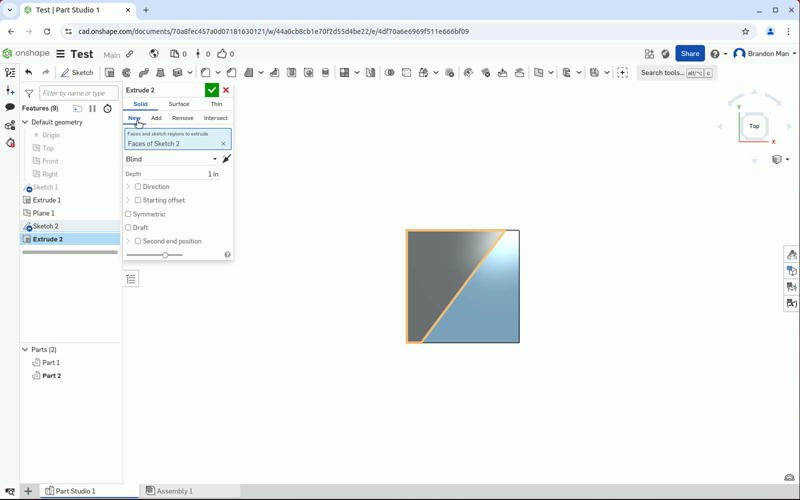
key(tab, 4)
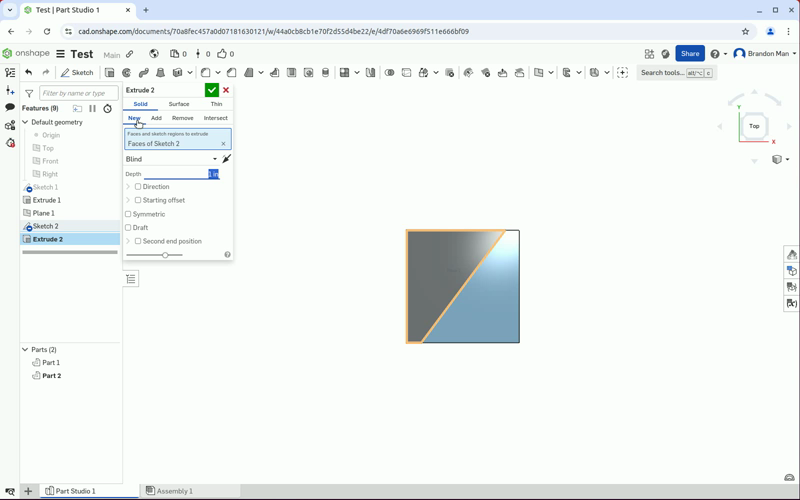
text(5.777)
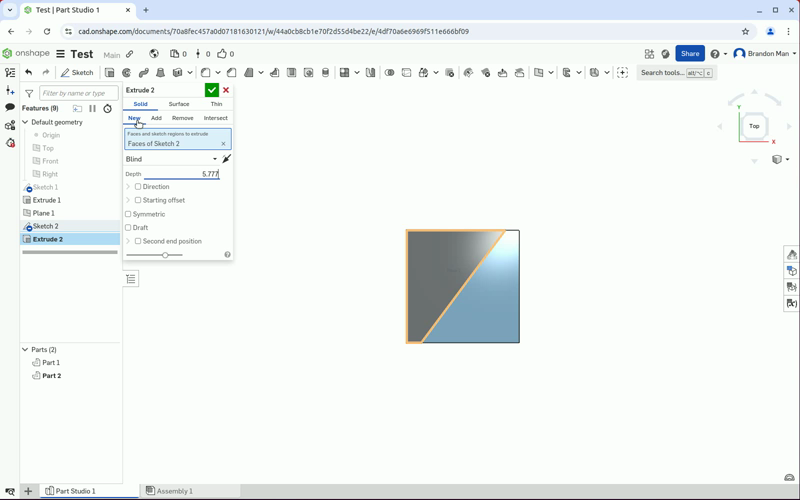
key(enter)
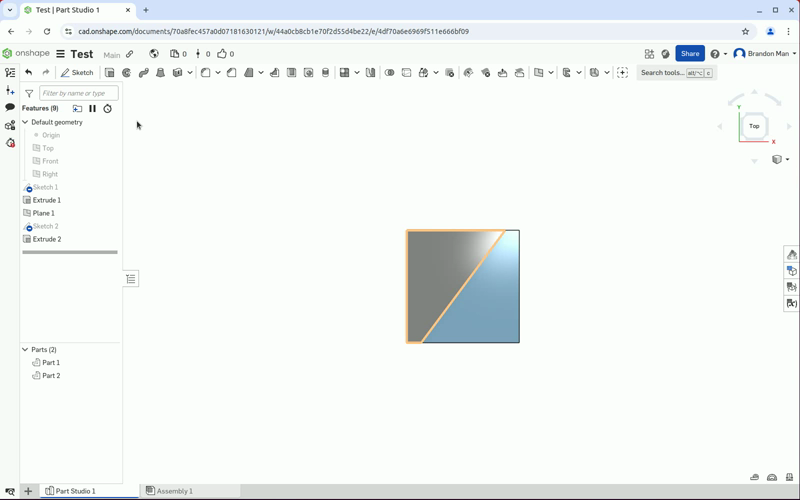
key(shift+h)
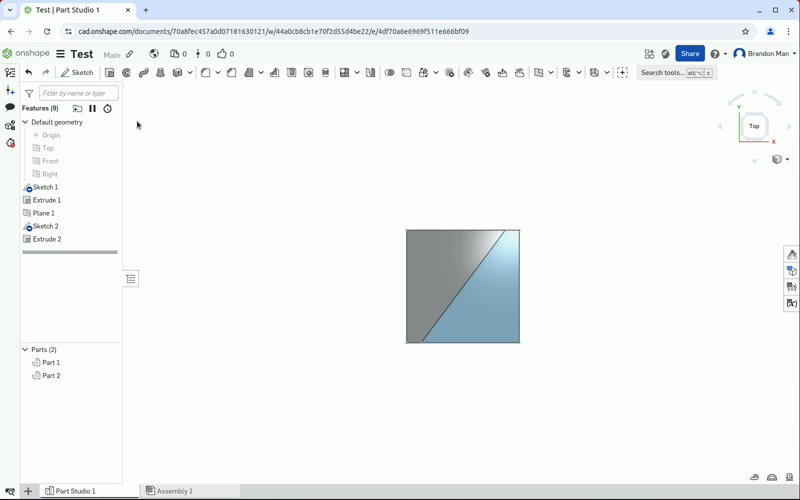
key(shift+h)
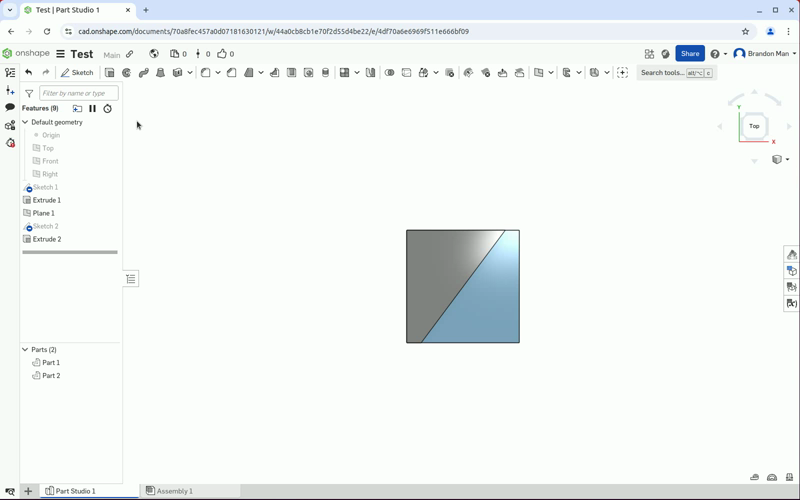
mouse_move(73, 189)
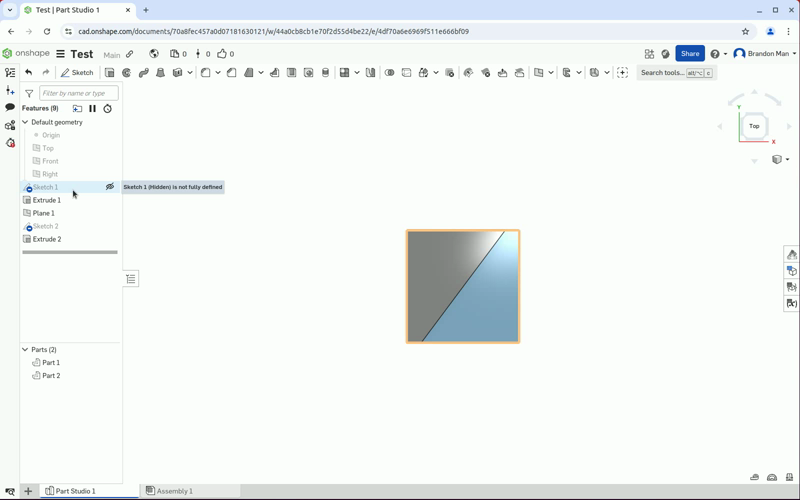
click(73, 189)
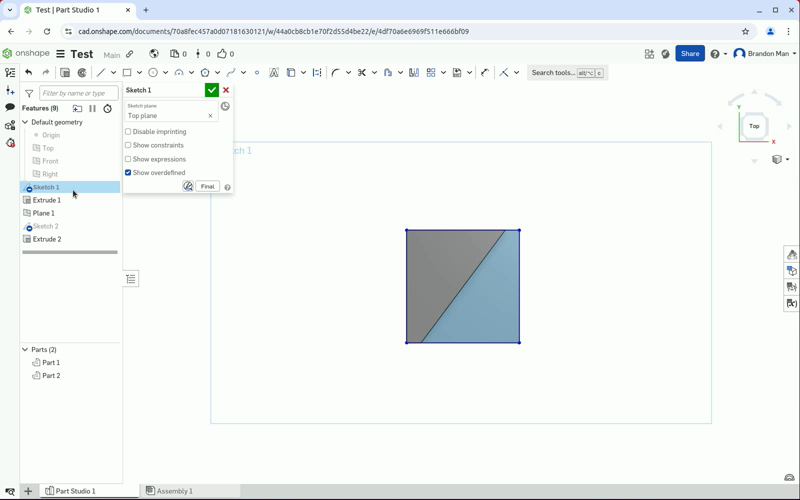
mouse_move(229, 92)
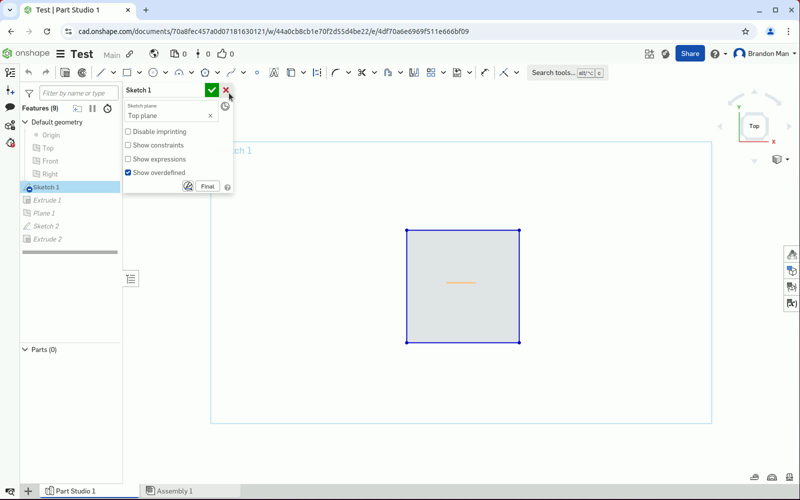
click(229, 92)
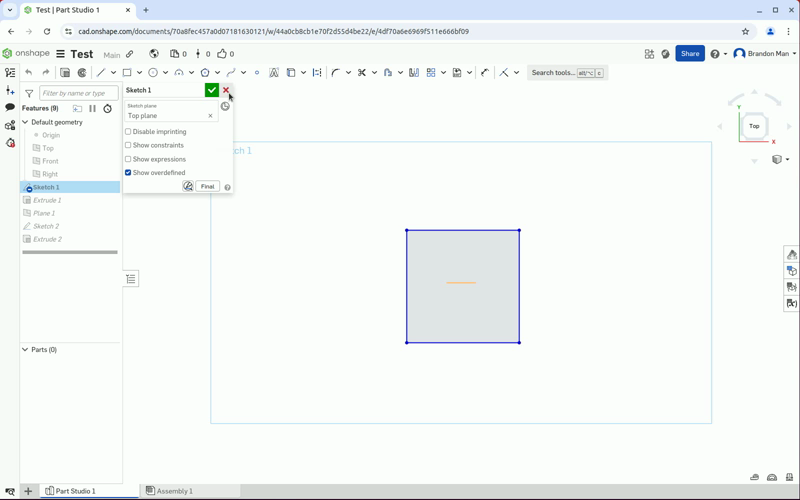
key(shift+s)
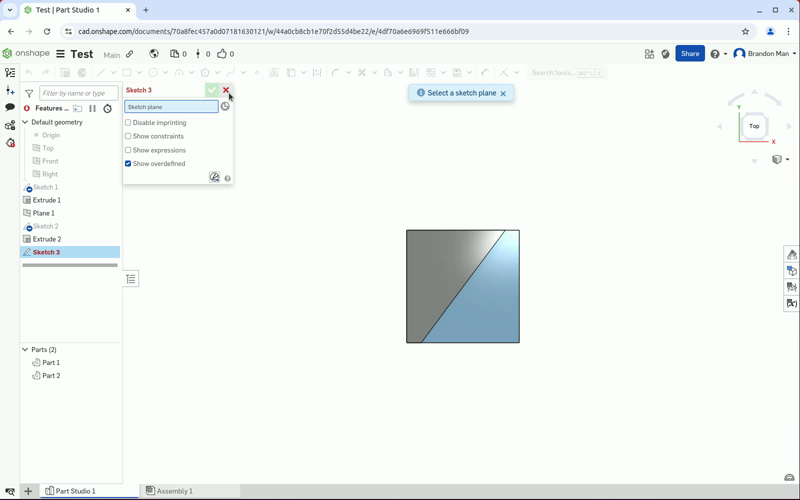
mouse_move(73, 215)
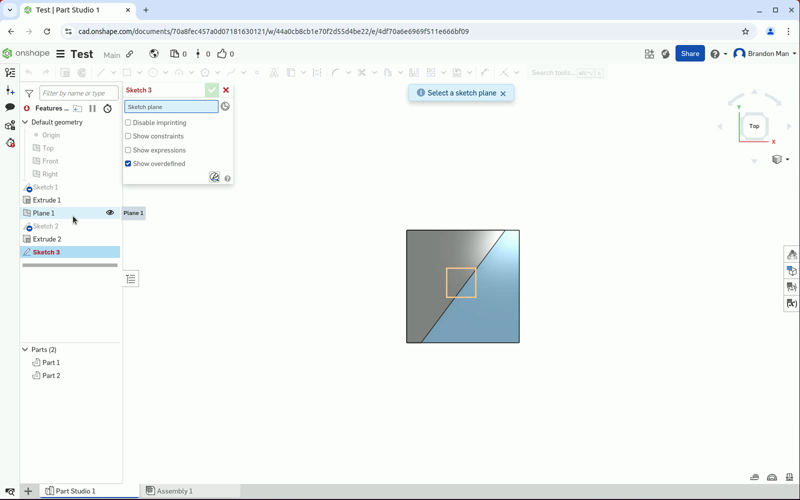
click(73, 215)
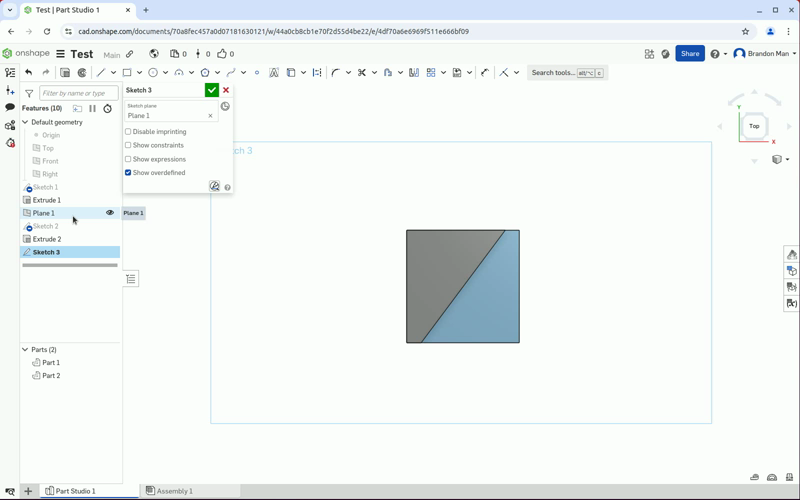
mouse_move(73, 352)
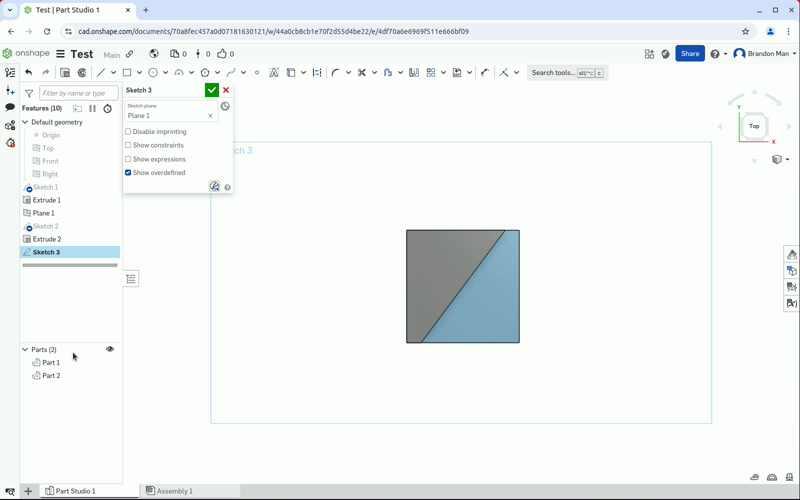
key(y)
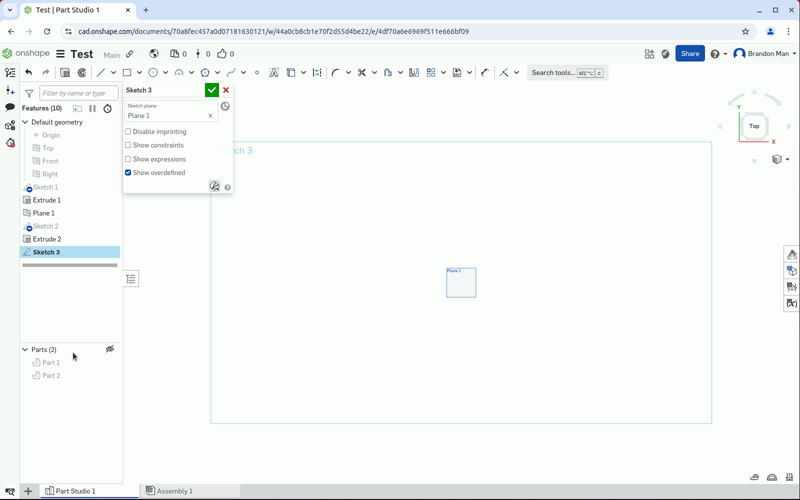
key(l)
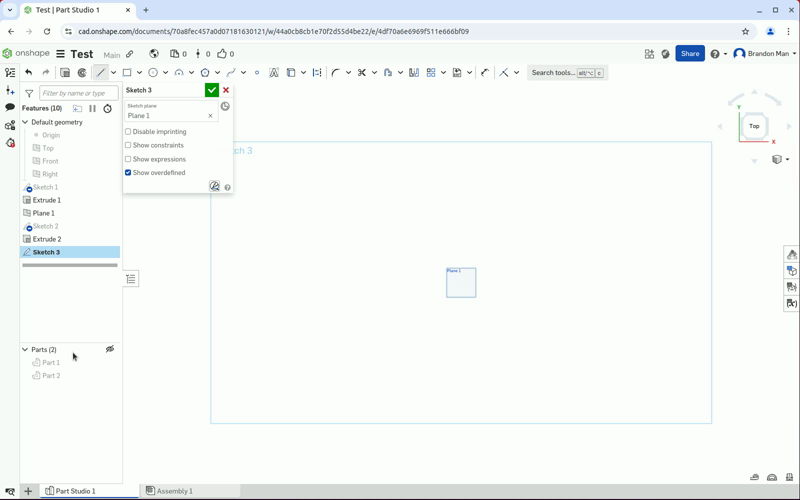
key_down(shift)
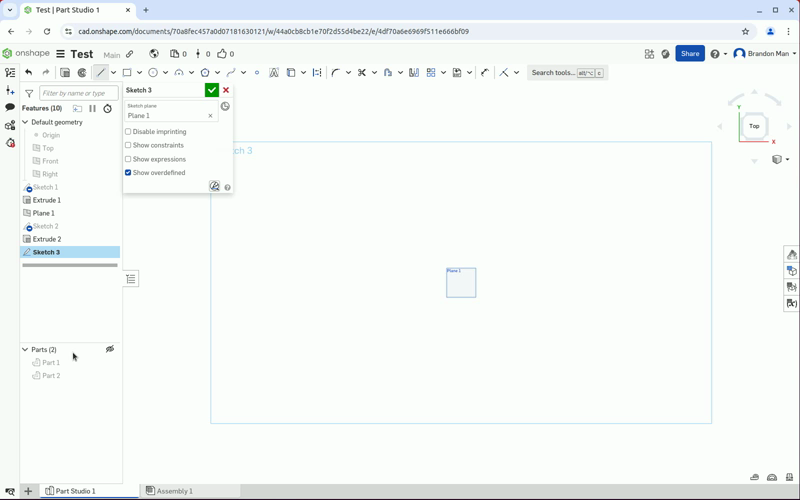
mouse_move(491, 342)
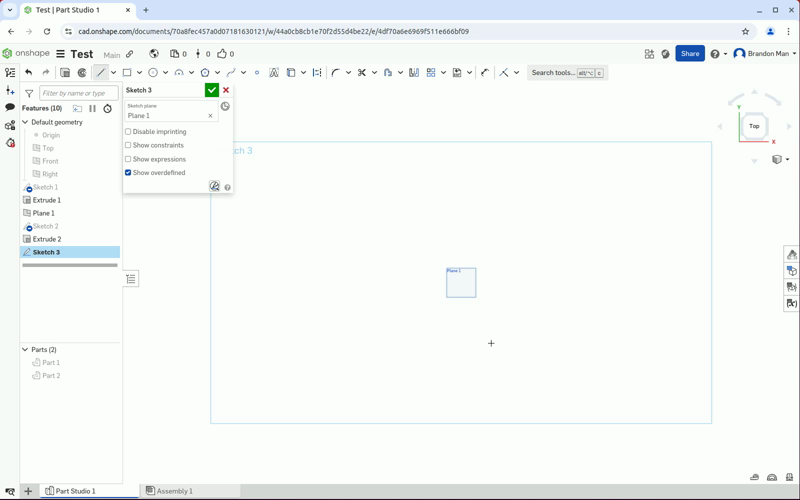
click(491, 342)
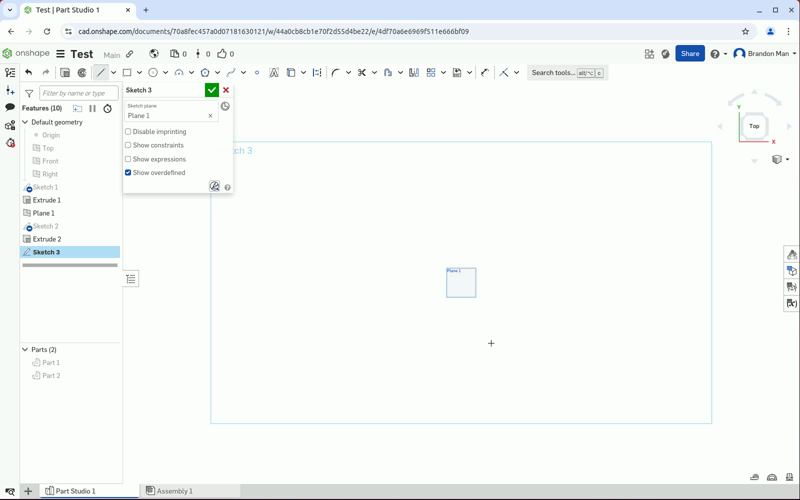
key_up(shift)
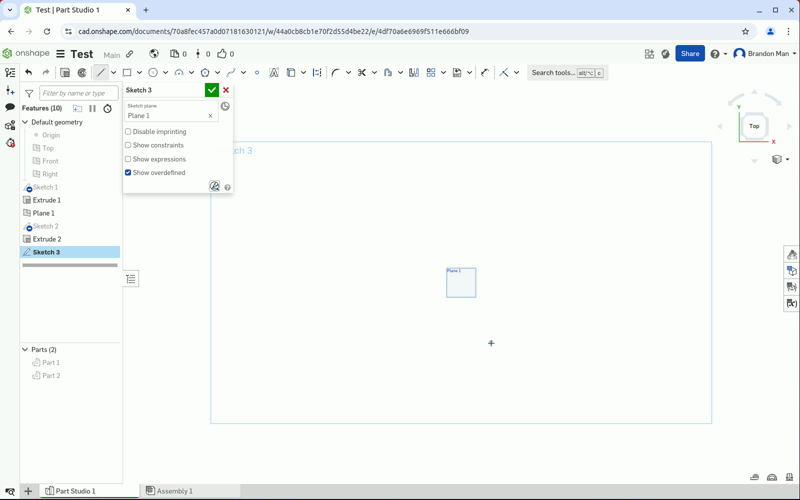
key_down(shift)
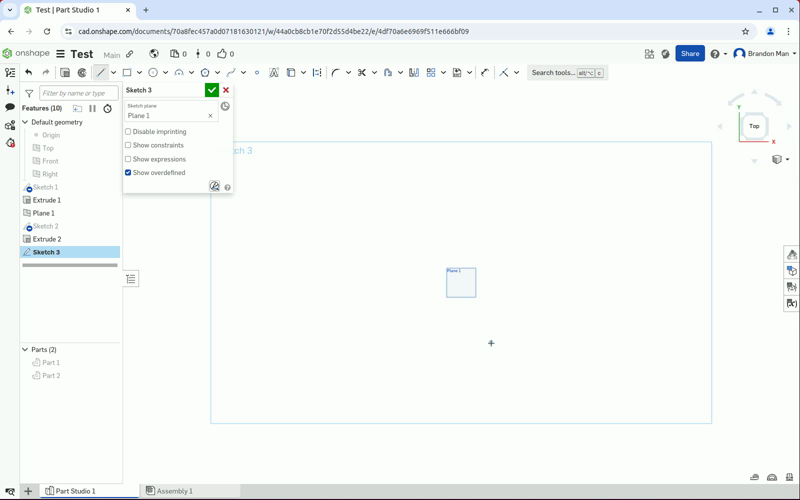
mouse_move(521, 342)
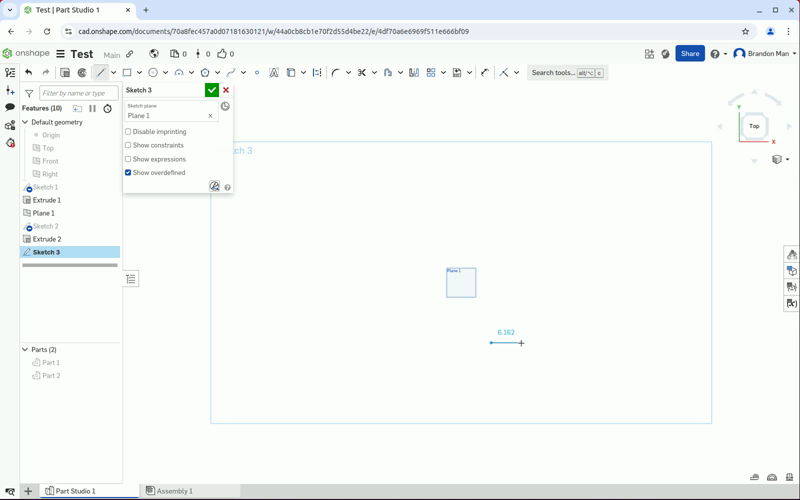
mouse_move(520, 342)
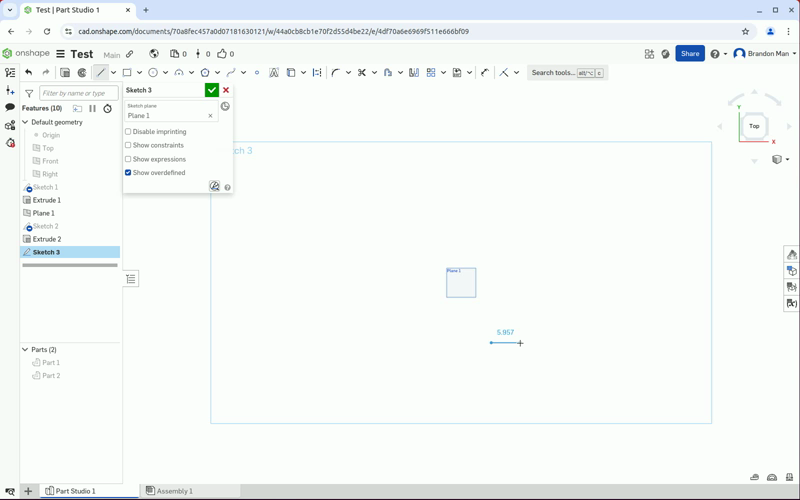
click(520, 342)
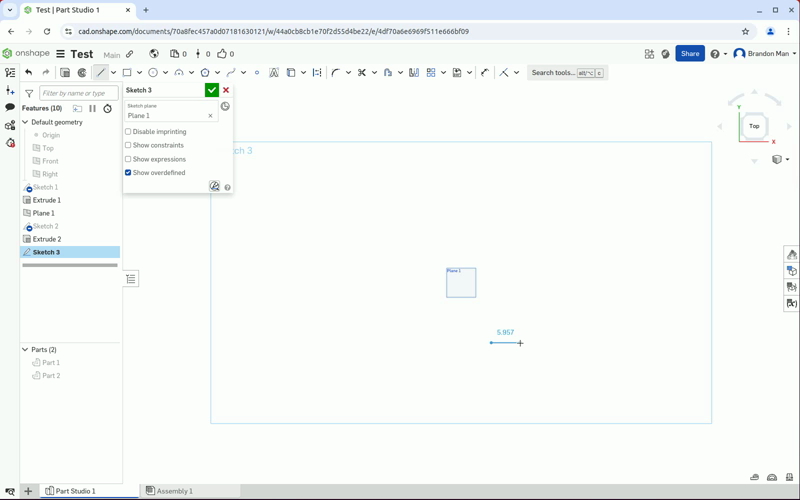
key_up(shift)
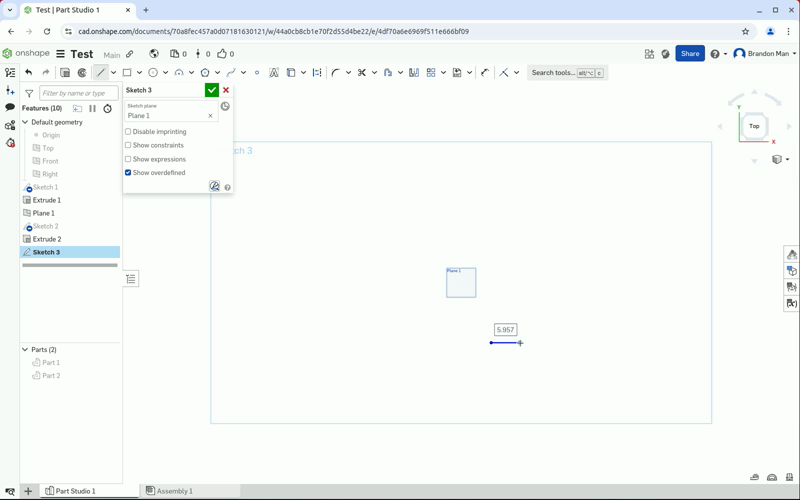
key_down(shift)
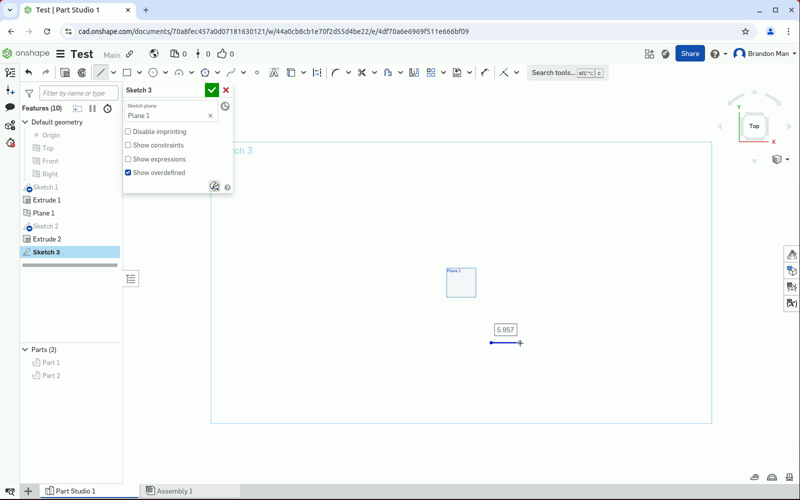
mouse_move(550, 342)
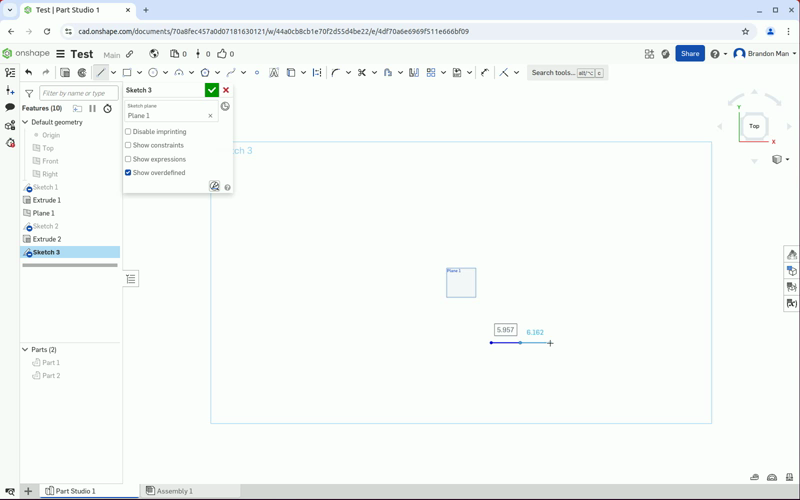
mouse_move(520, 313)
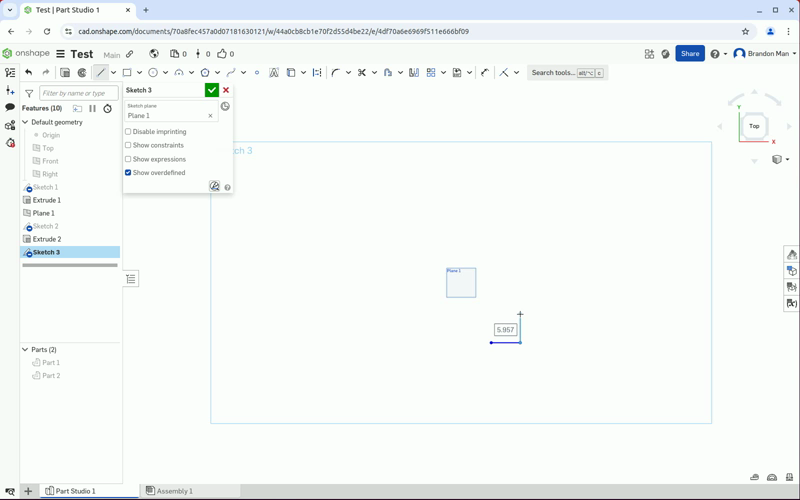
click(520, 313)
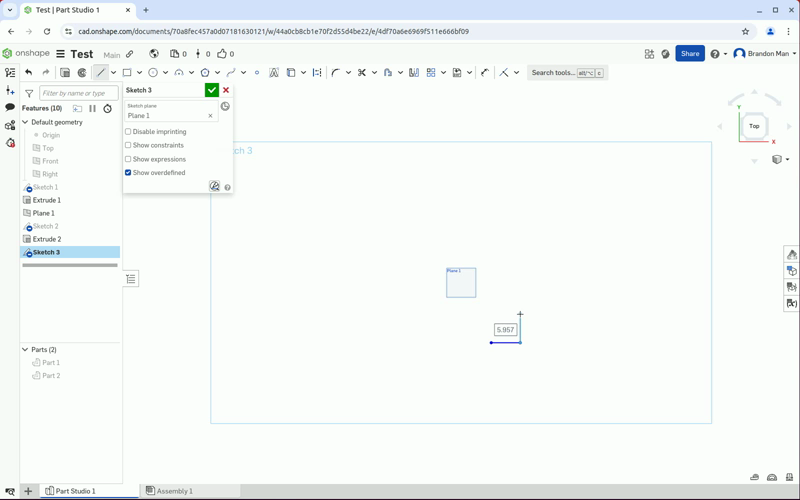
key_up(shift)
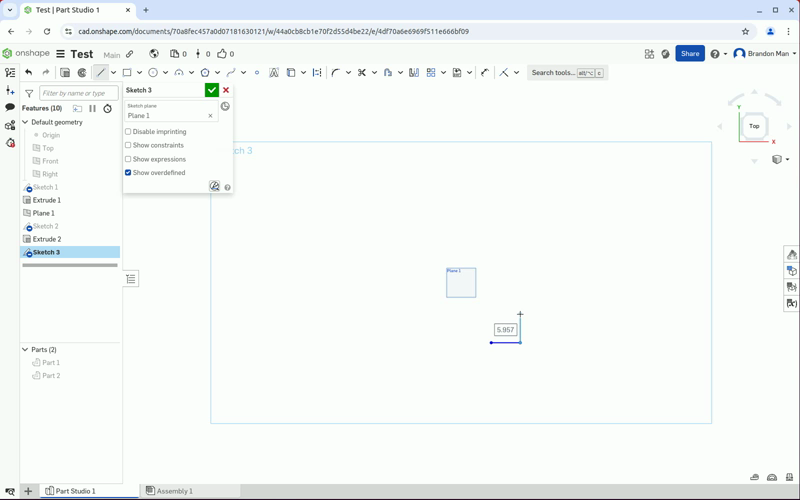
mouse_move(550, 313)
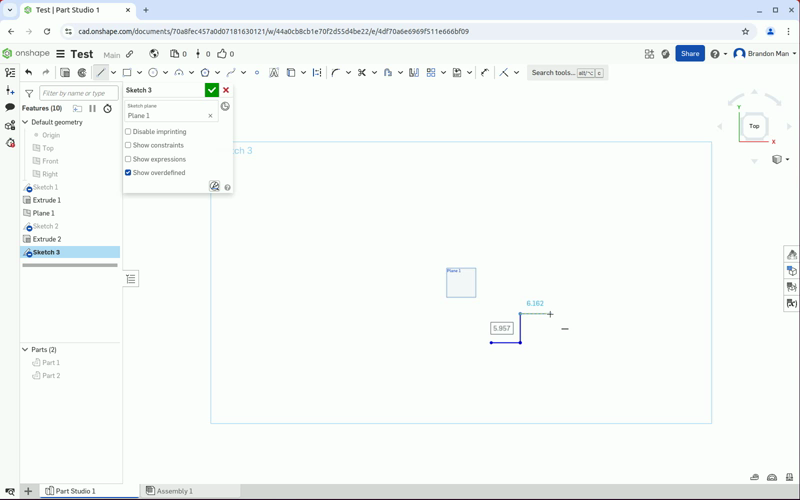
key_down(shift)
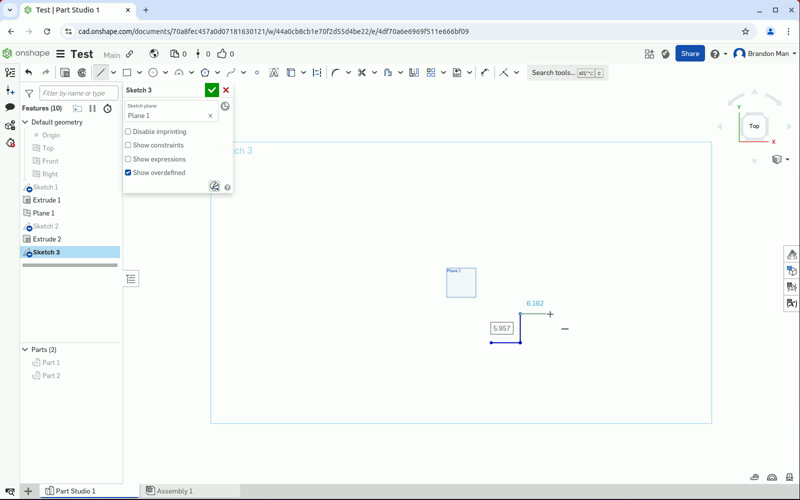
mouse_move(491, 342)
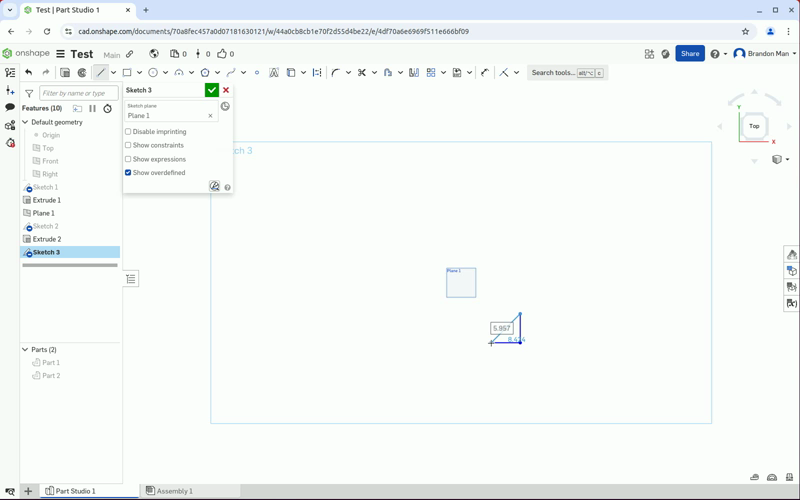
key_up(shift)
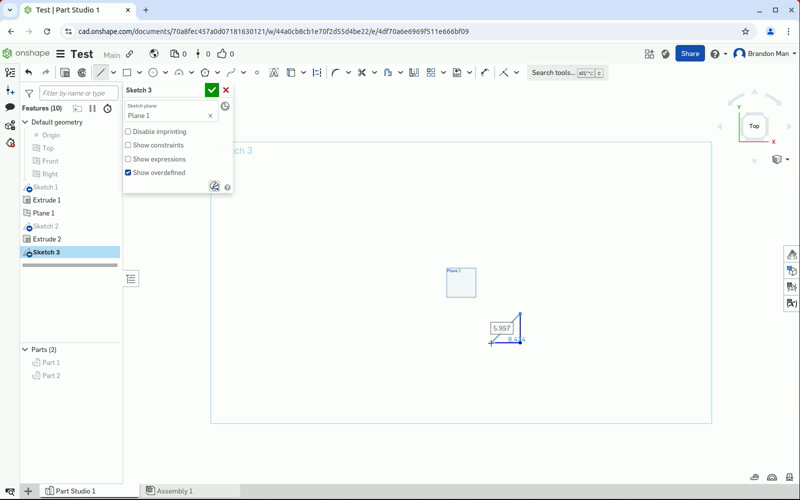
click(491, 342)
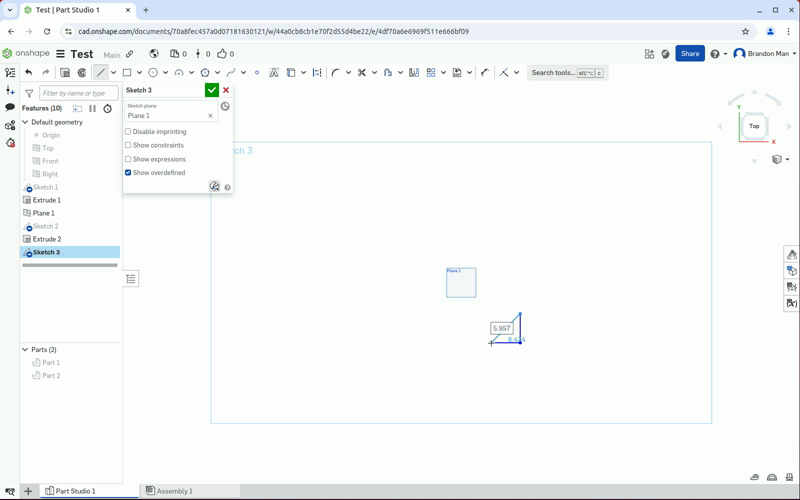
key(esc)
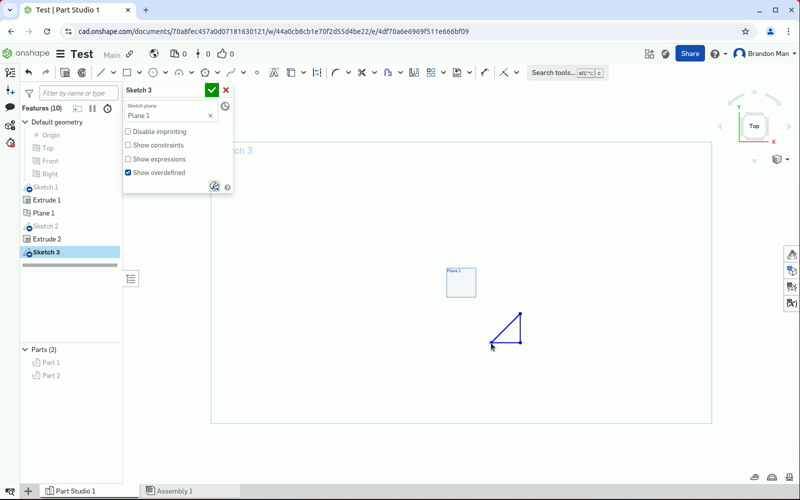
mouse_move(499, 335)
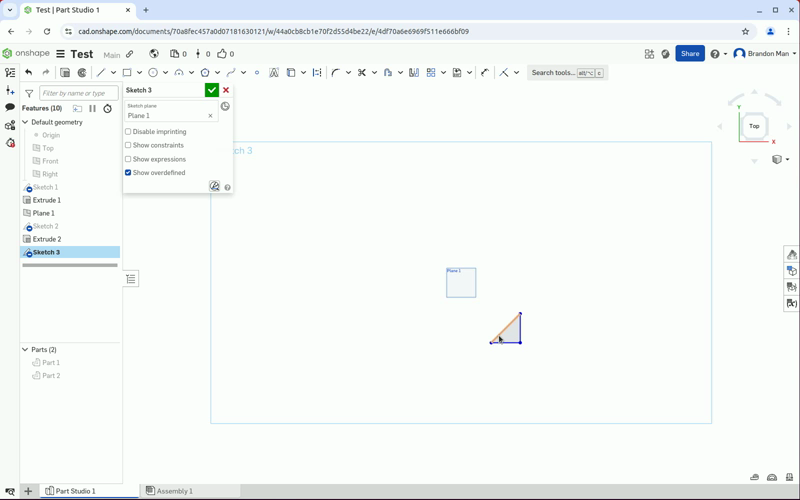
scroll(6)
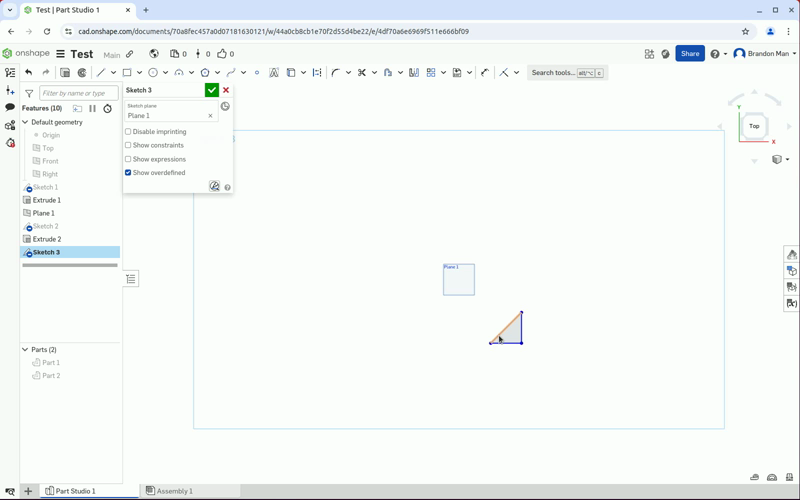
scroll(6)
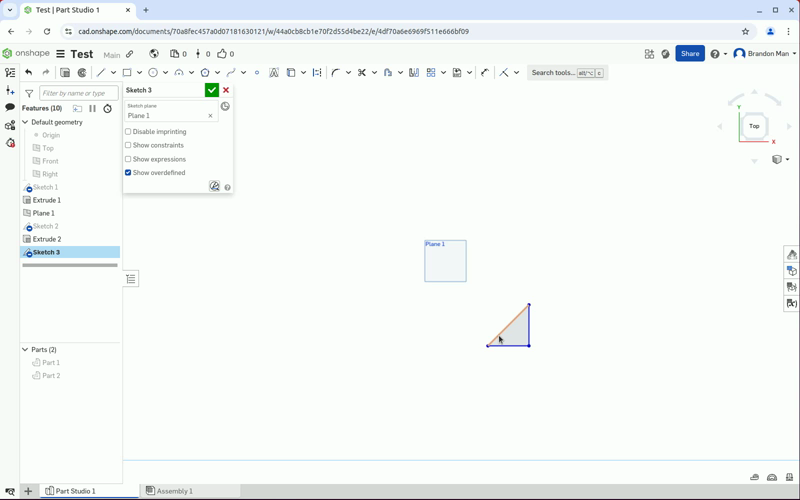
scroll(6)
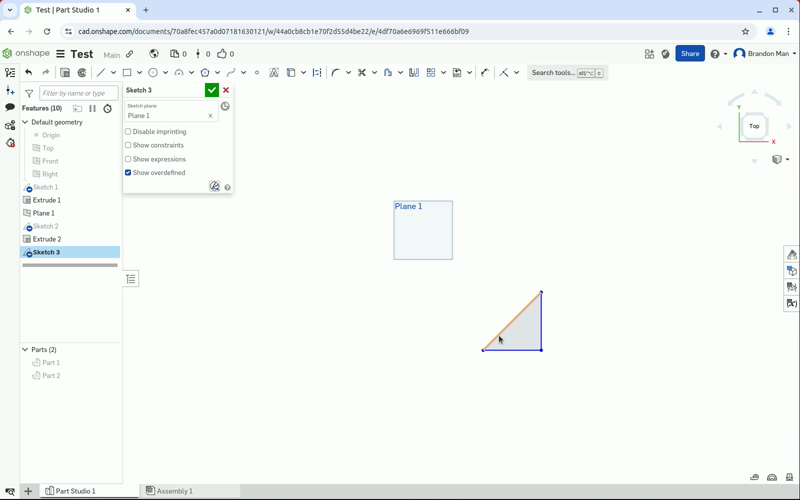
scroll(6)
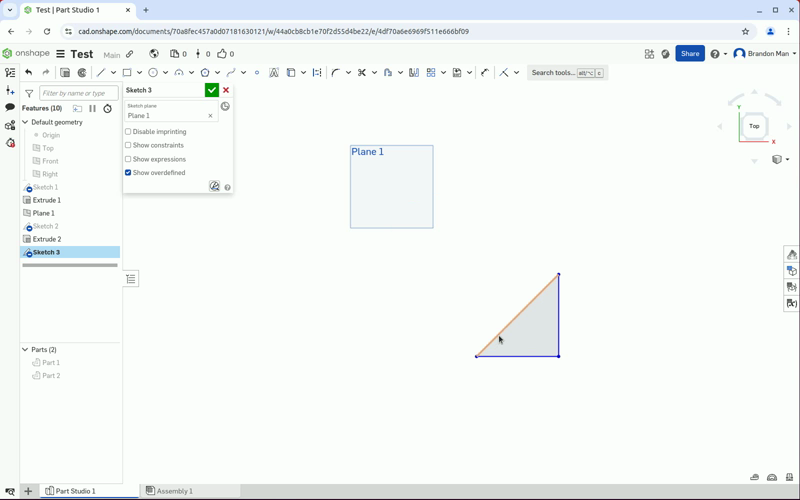
scroll(6)
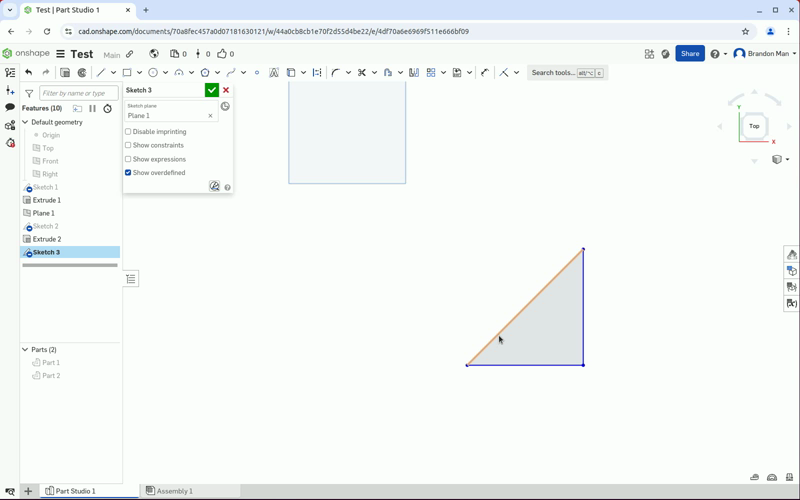
scroll(6)
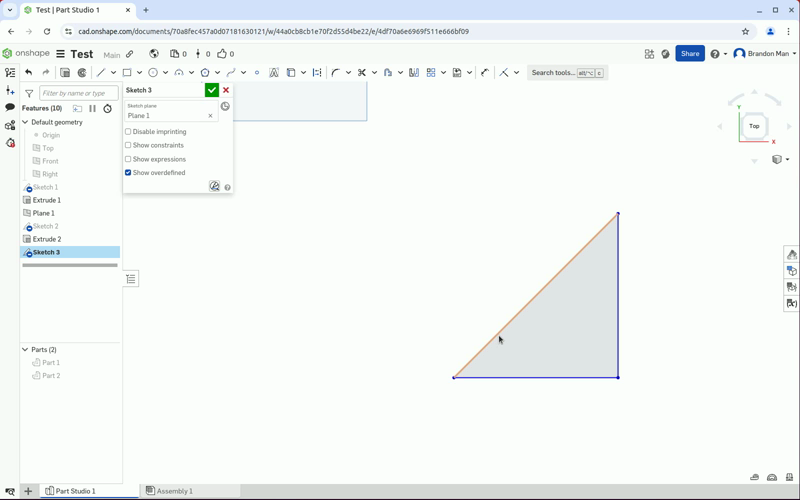
scroll(6)
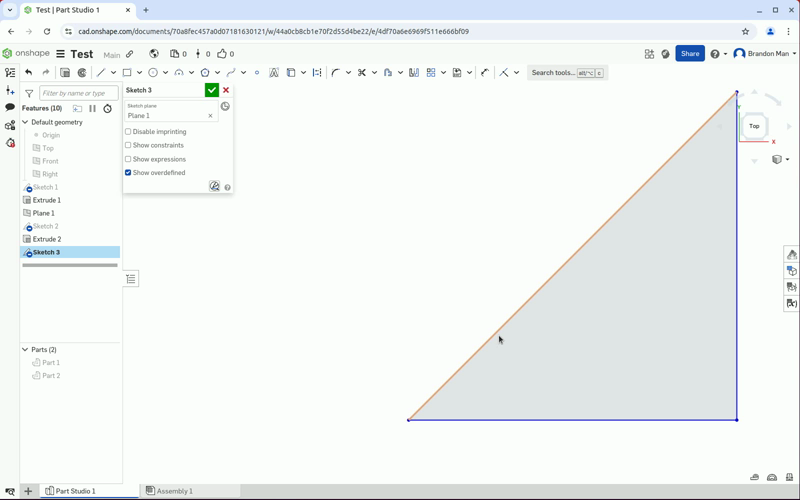
click(499, 335)
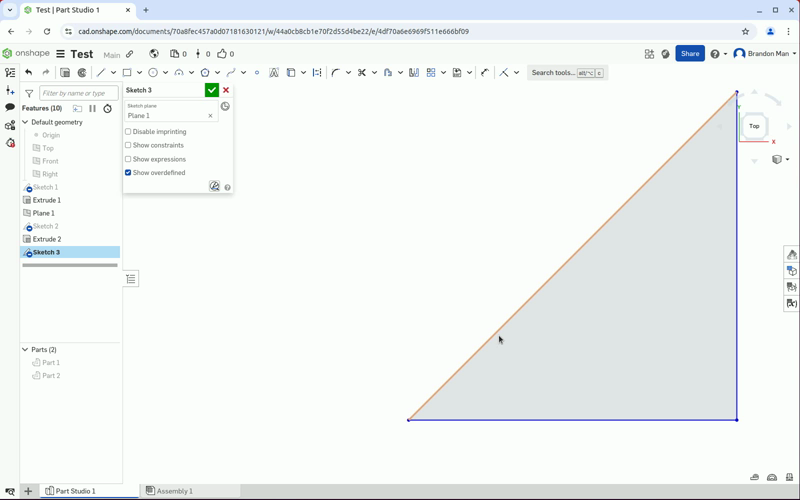
scroll(-6)
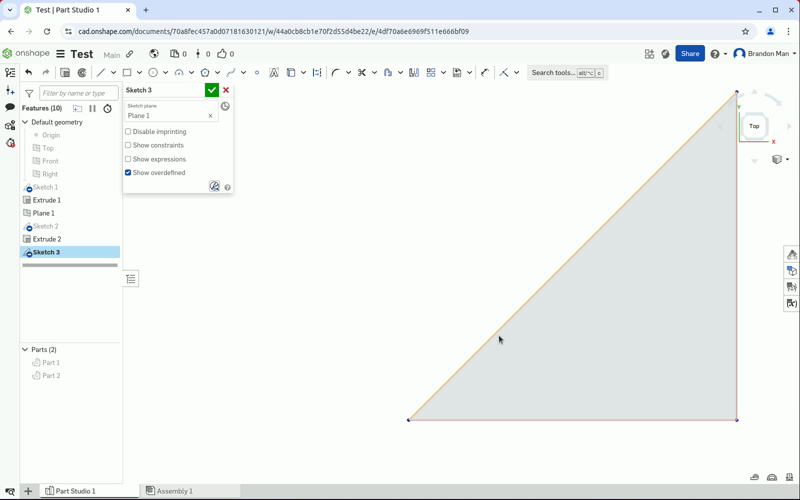
scroll(-6)
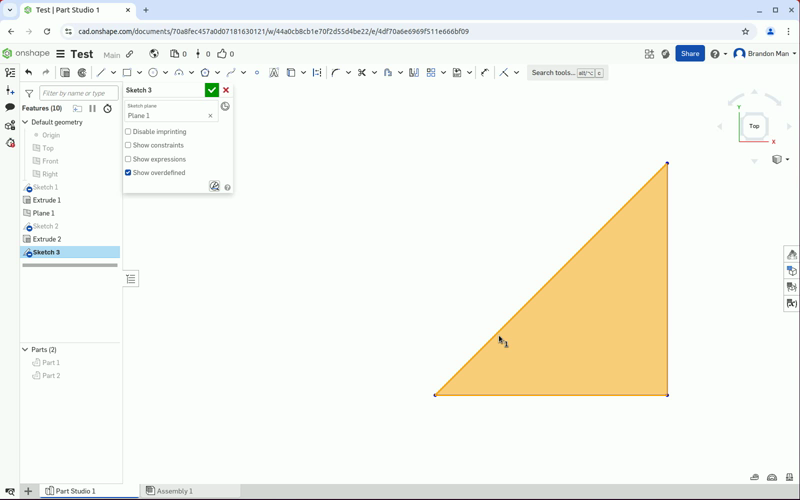
scroll(-6)
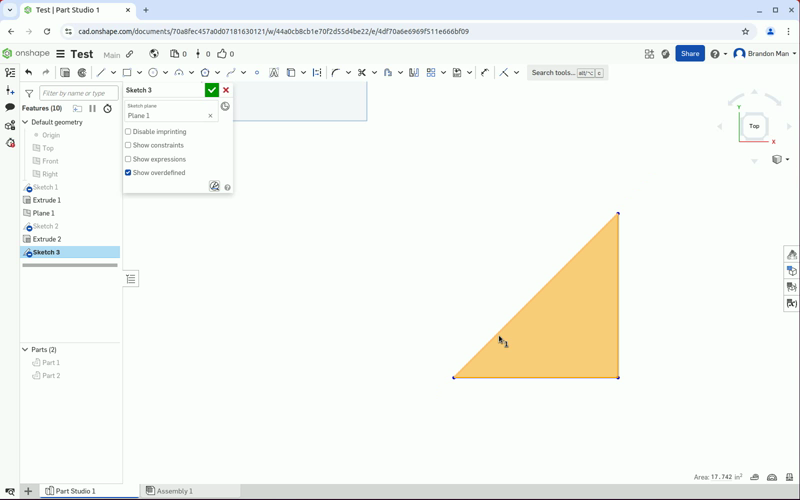
scroll(-6)
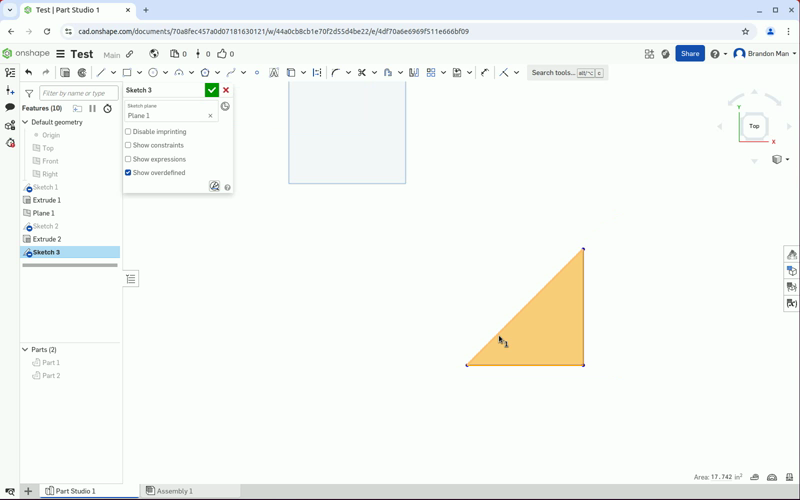
scroll(-6)
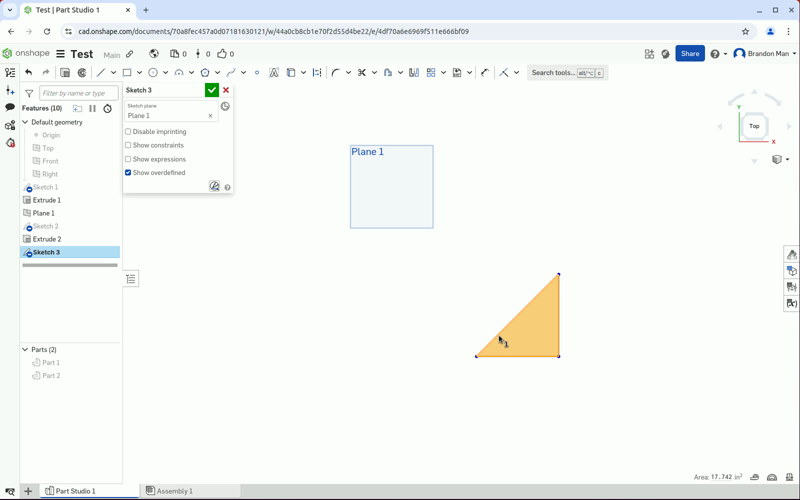
scroll(-6)
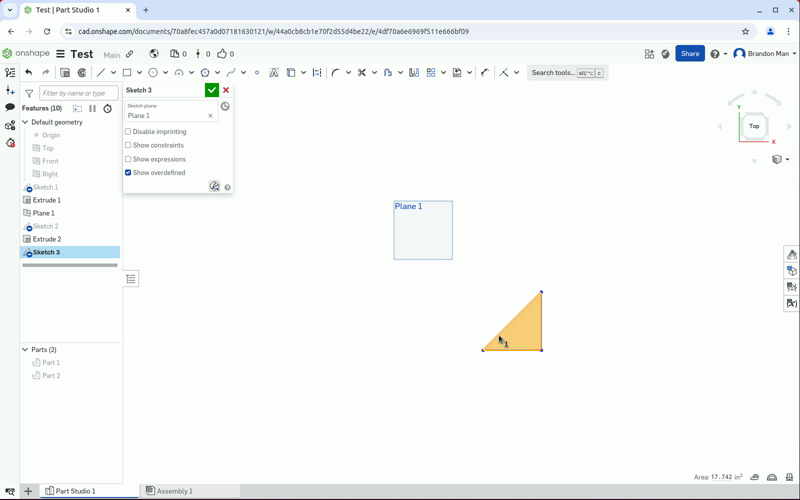
scroll(-6)
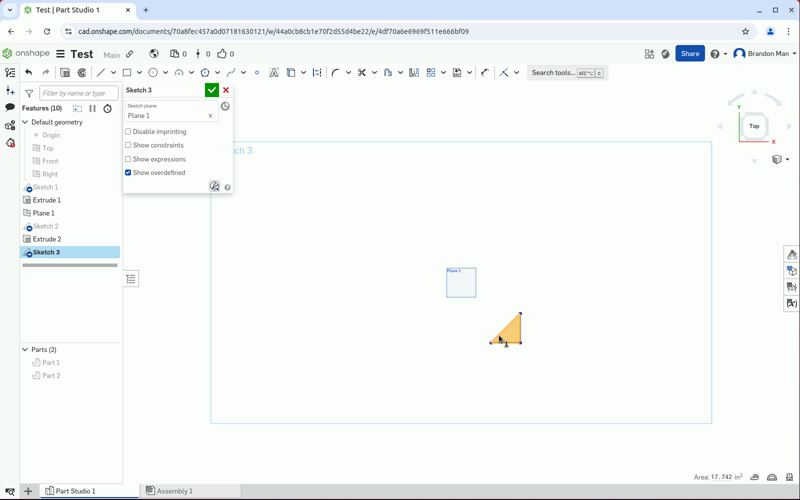
mouse_move(73, 352)
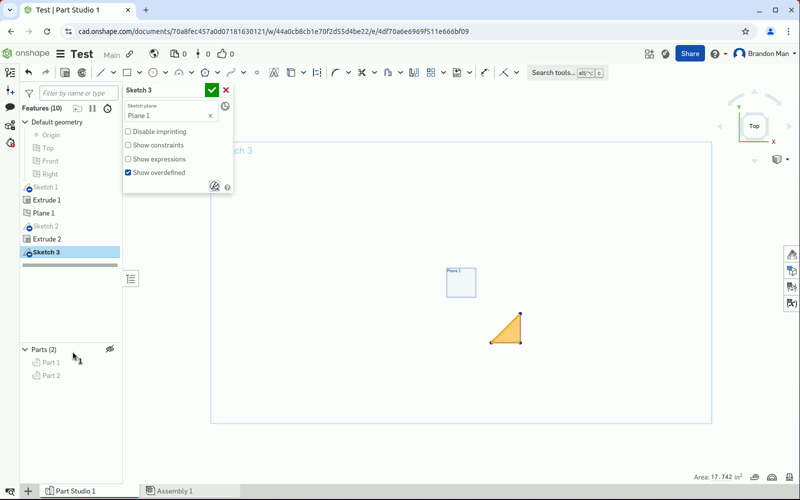
key(shift+y)
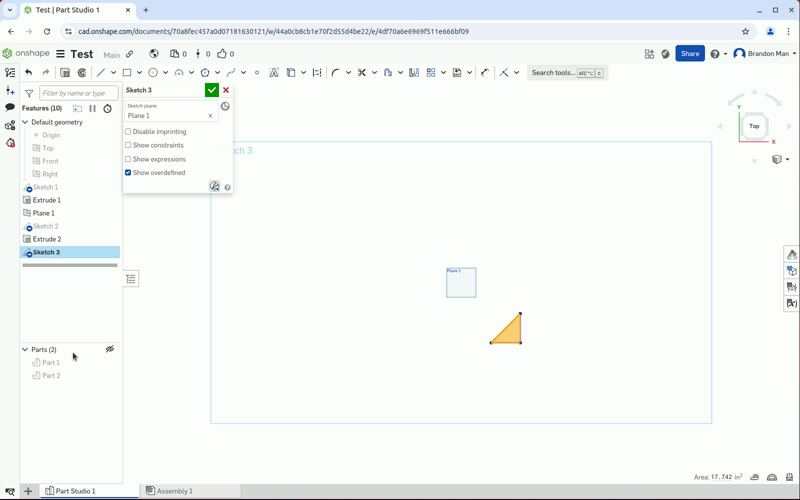
key(shift+e)
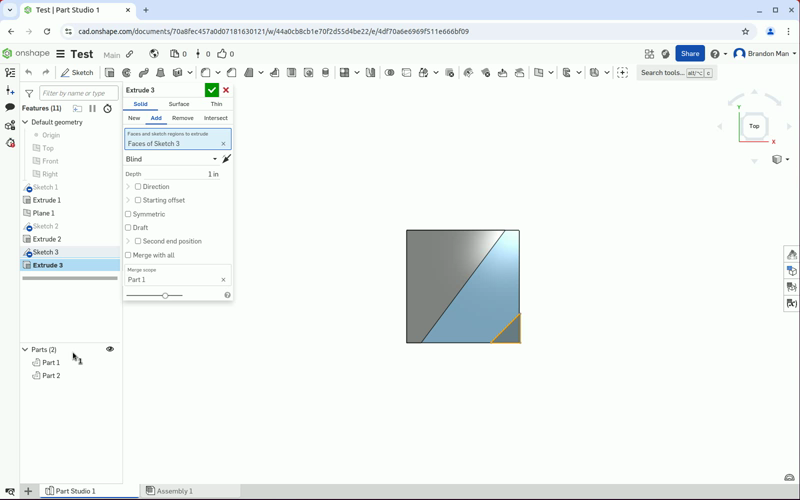
mouse_move(143, 106)
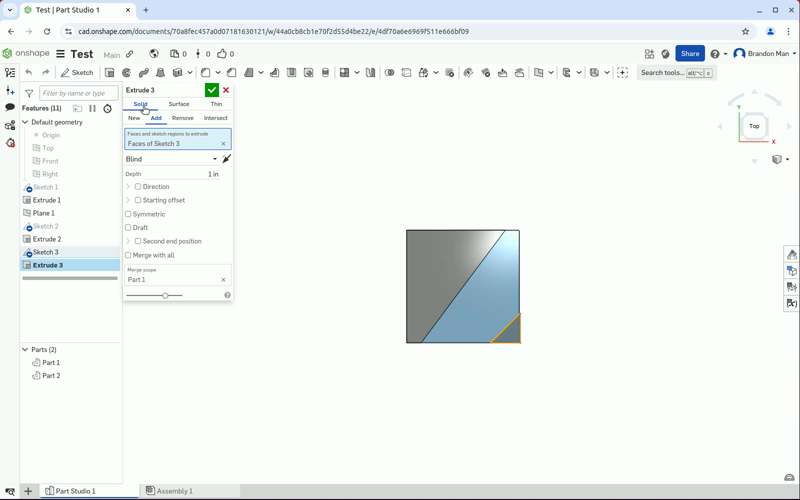
click(143, 106)
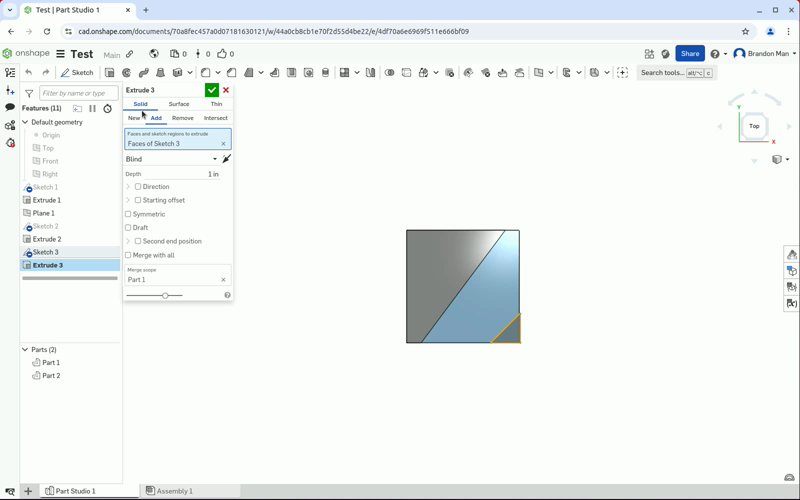
mouse_move(137, 120)
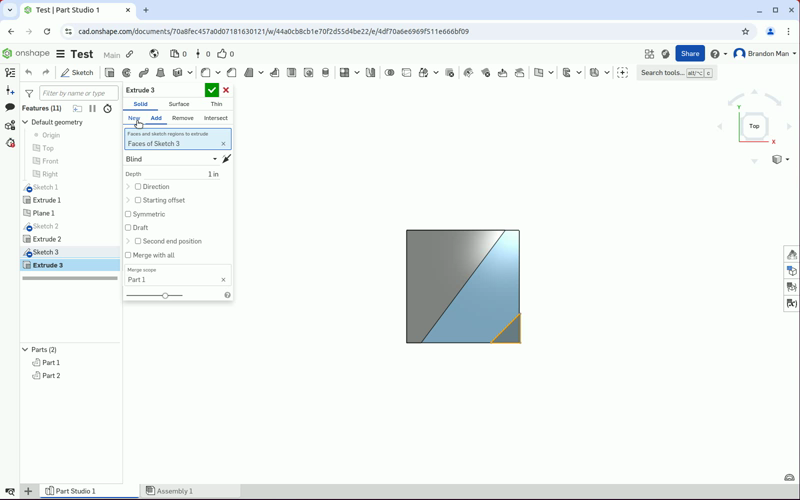
click(137, 120)
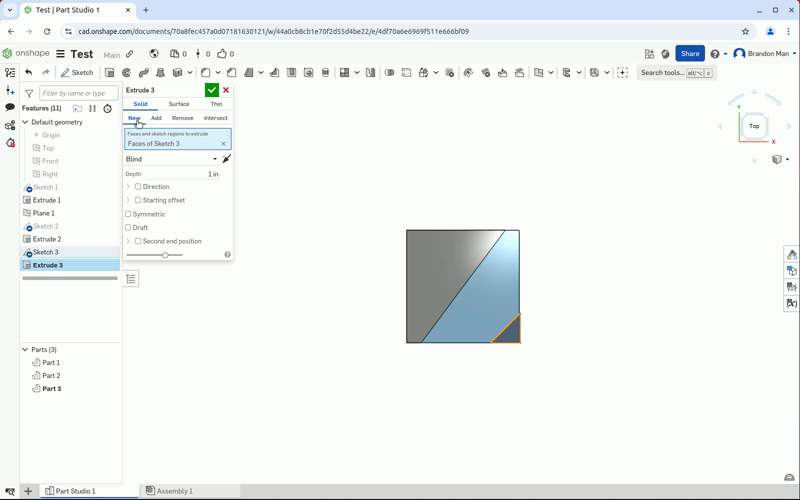
key(tab, 4)
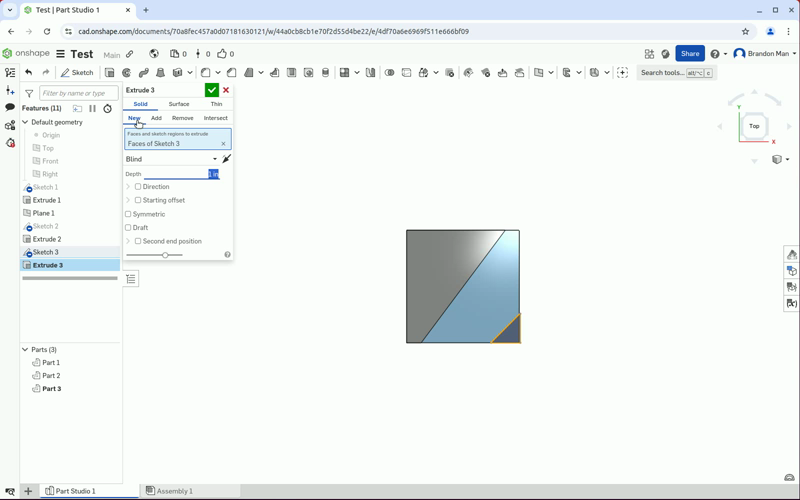
text(5.777)
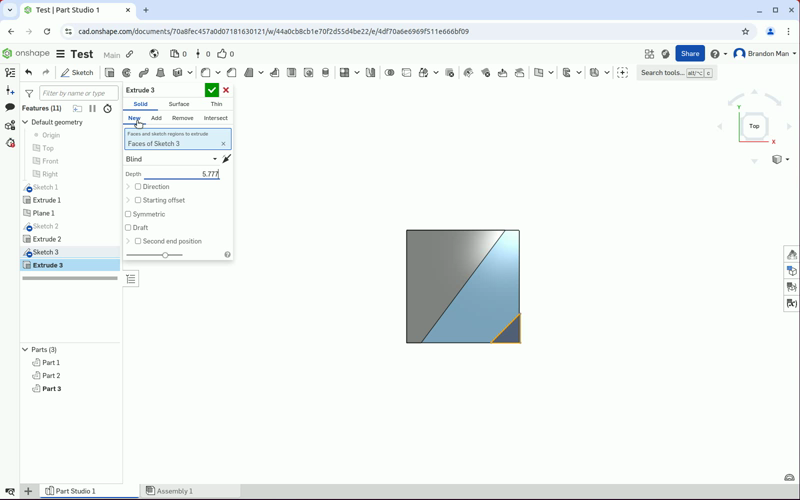
key(enter)
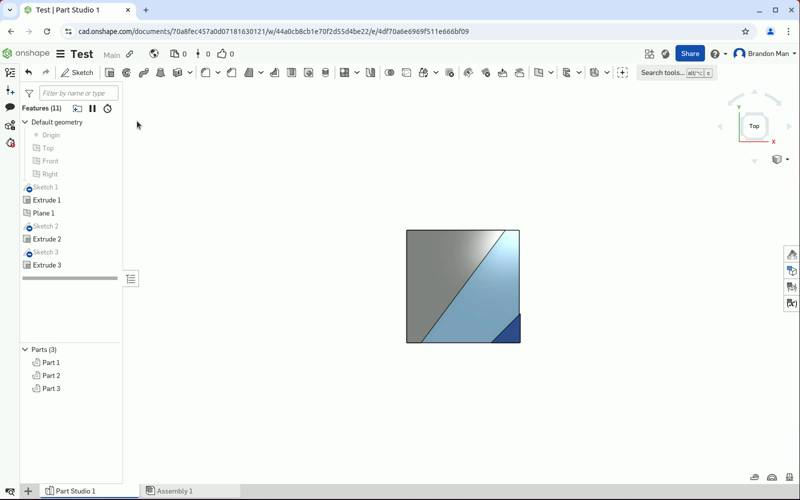
key(shift+h)
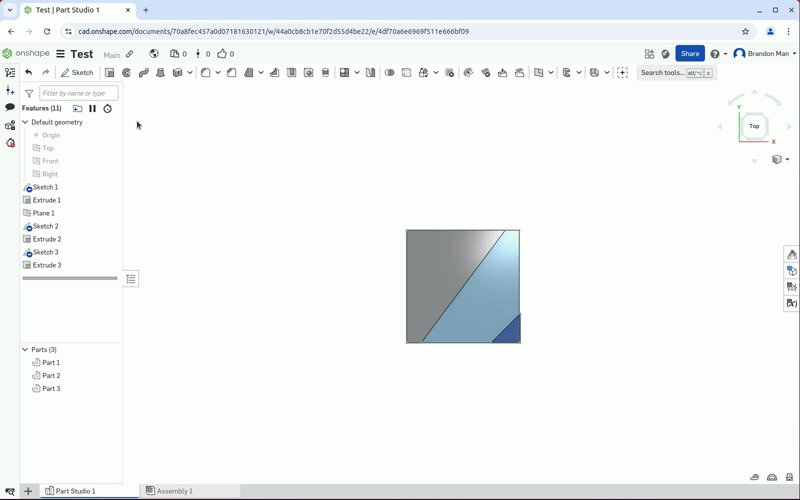
key(shift+h)
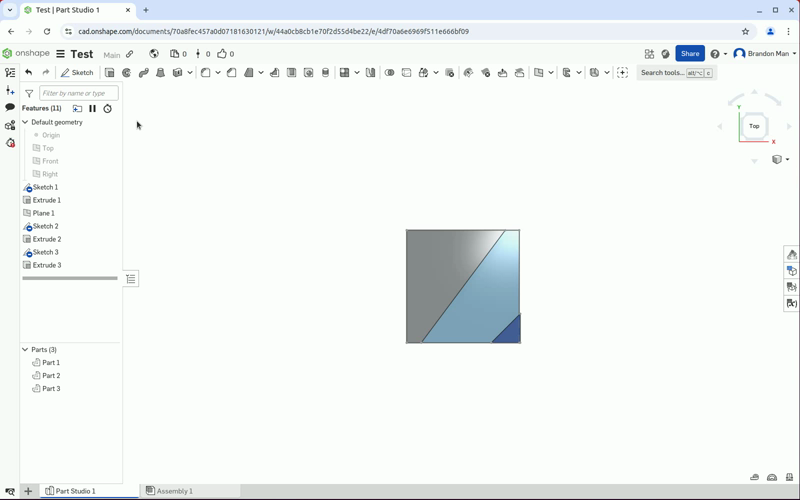
key(shift+7)
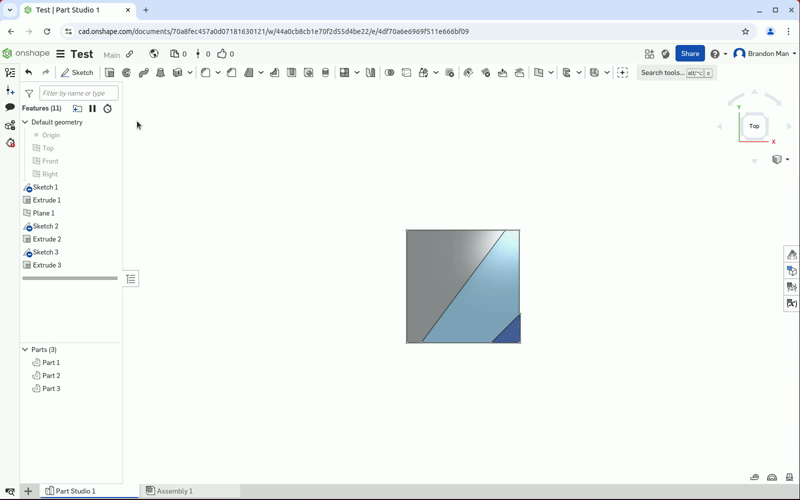
key(up, 3)
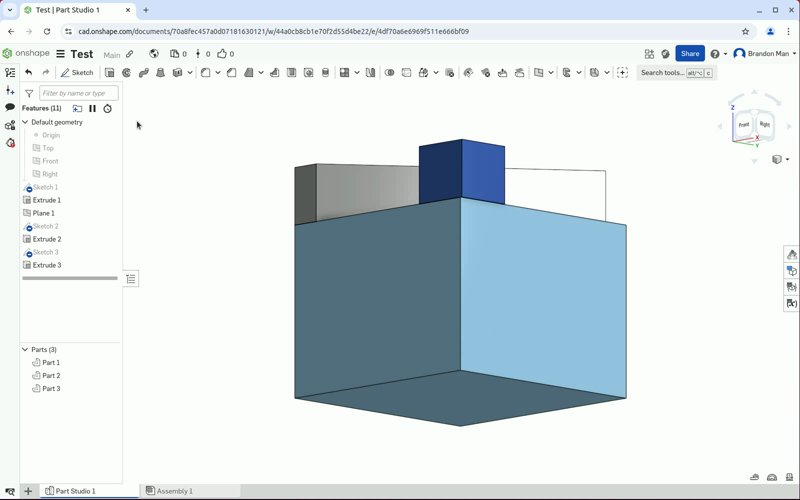
key(left, 3)
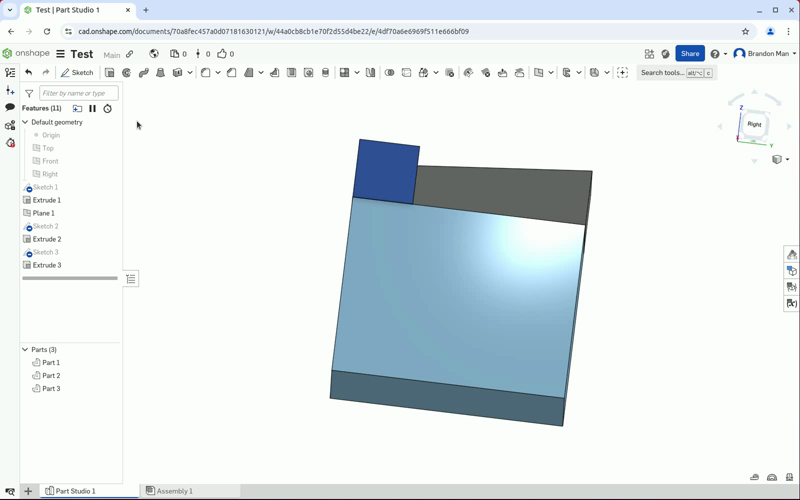
key(right, 3)
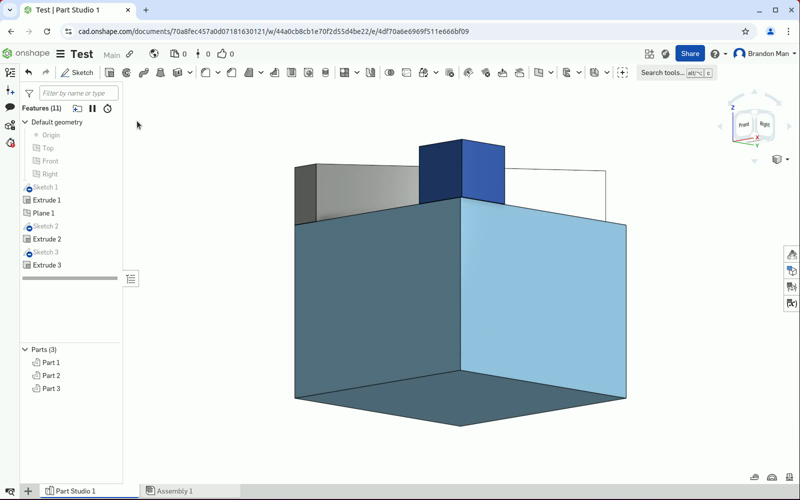
key(down, 3)
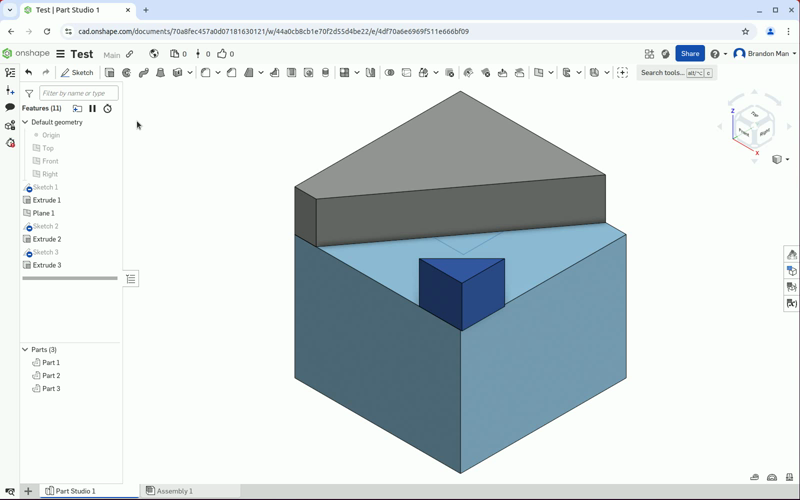
mouse_move(73, 189)
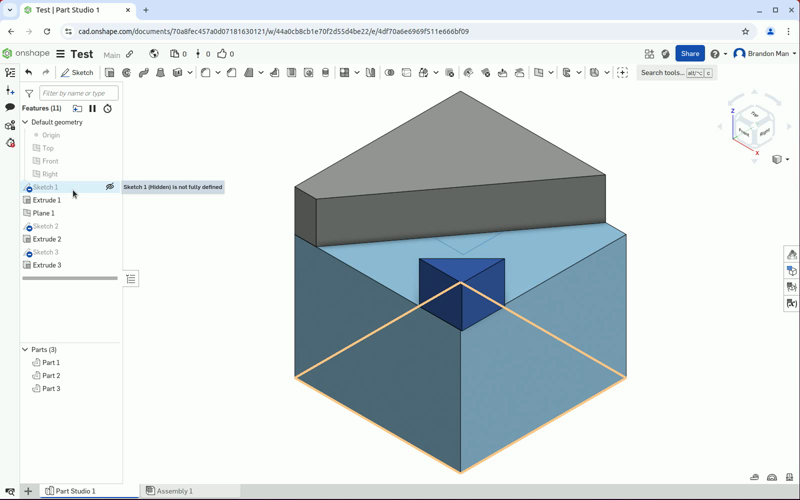
click(73, 189)